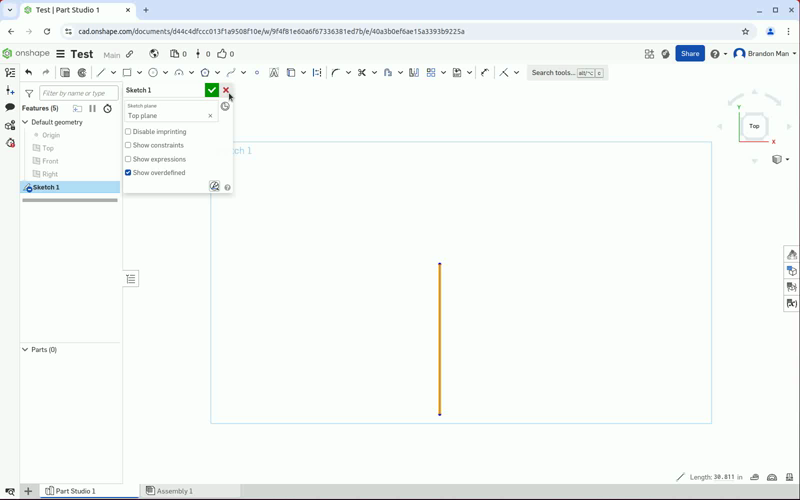
key(shift+h)
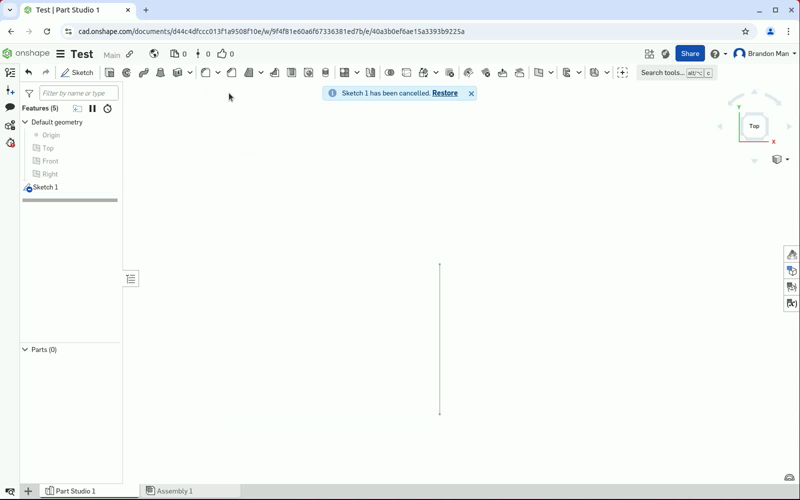
key(shift+s)
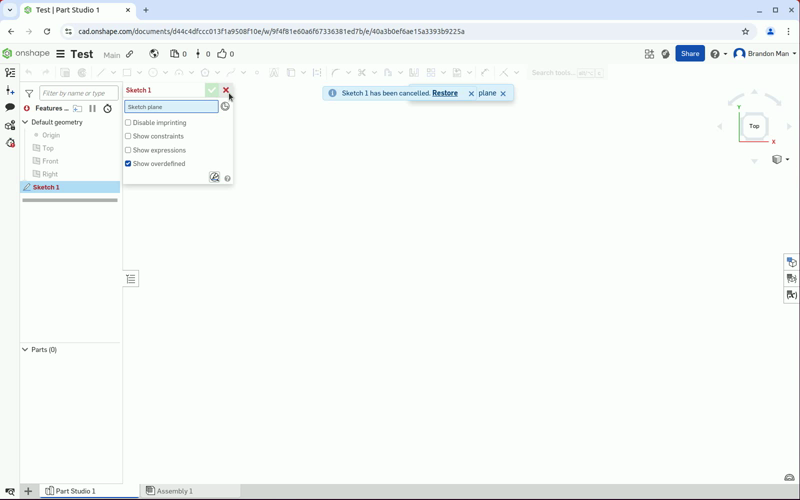
mouse_move(73, 150)
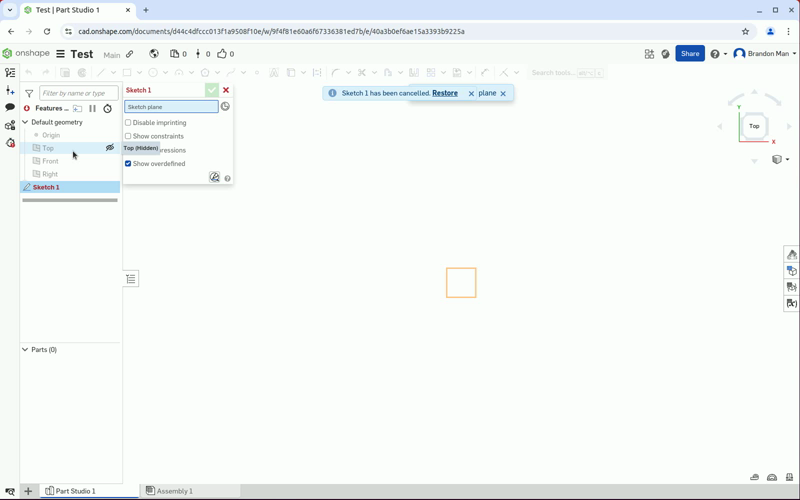
click(73, 150)
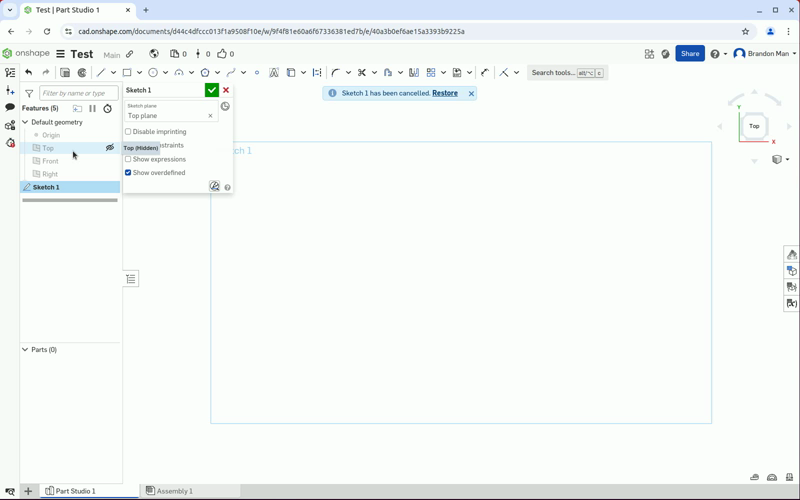
mouse_move(73, 352)
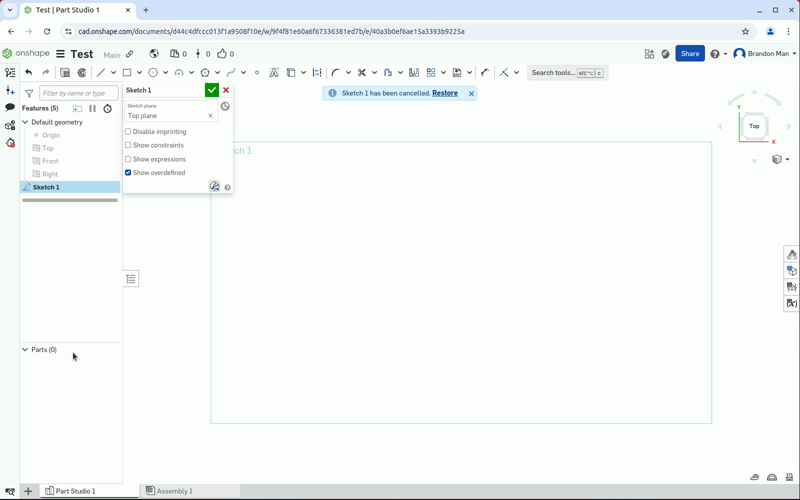
key(y)
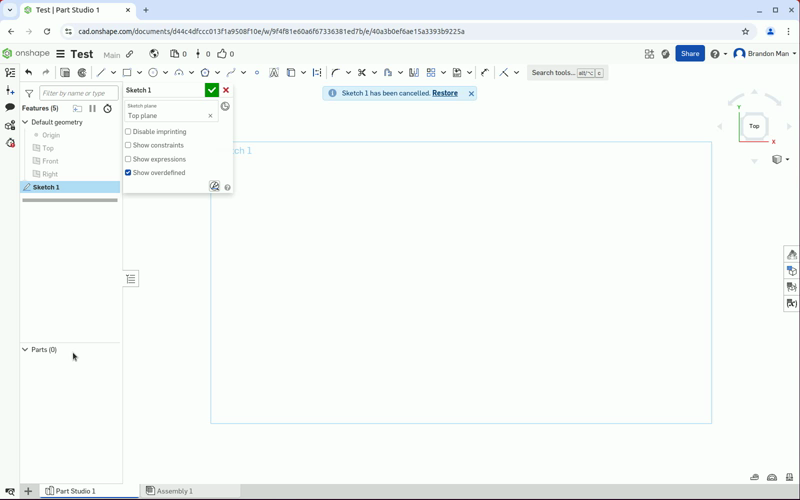
key(l)
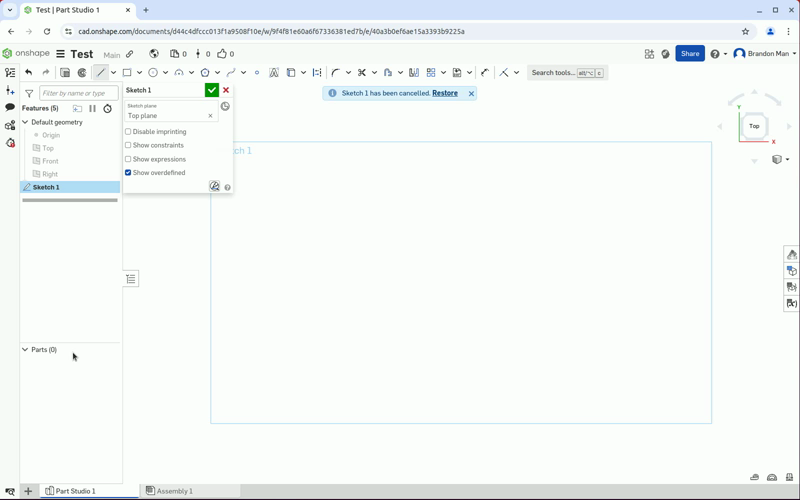
key_down(shift)
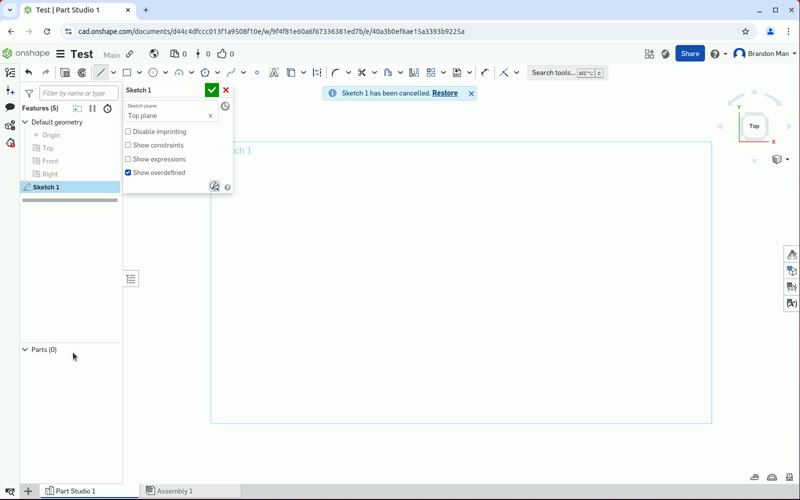
mouse_move(449, 286)
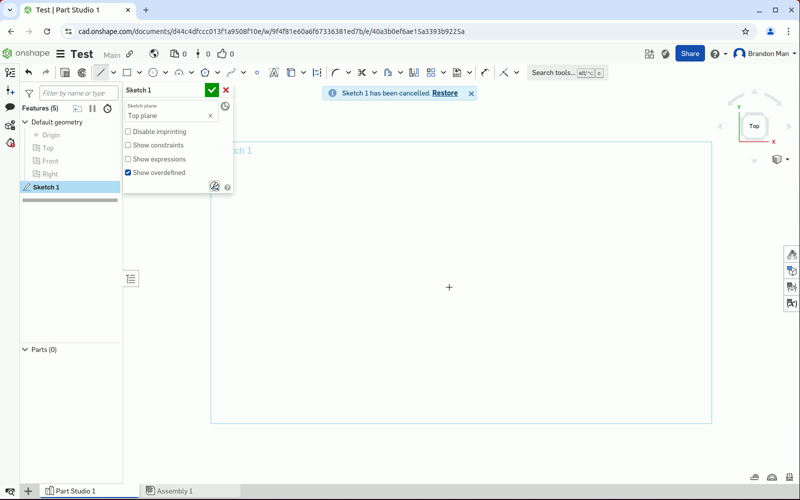
click(449, 286)
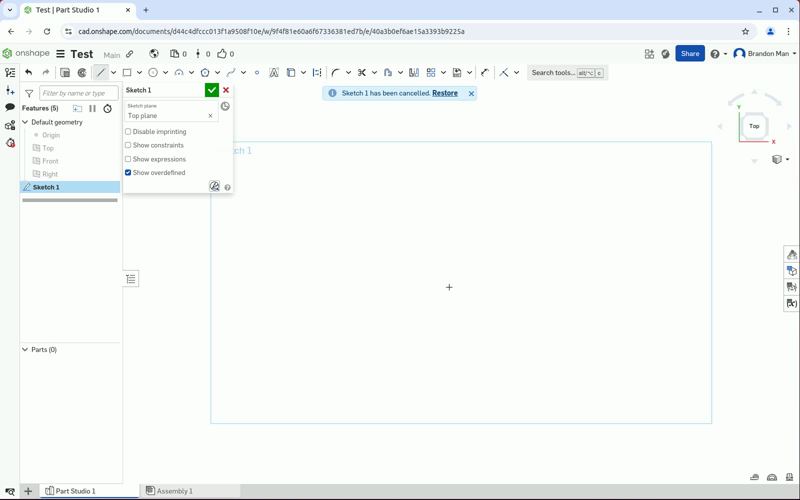
key_up(shift)
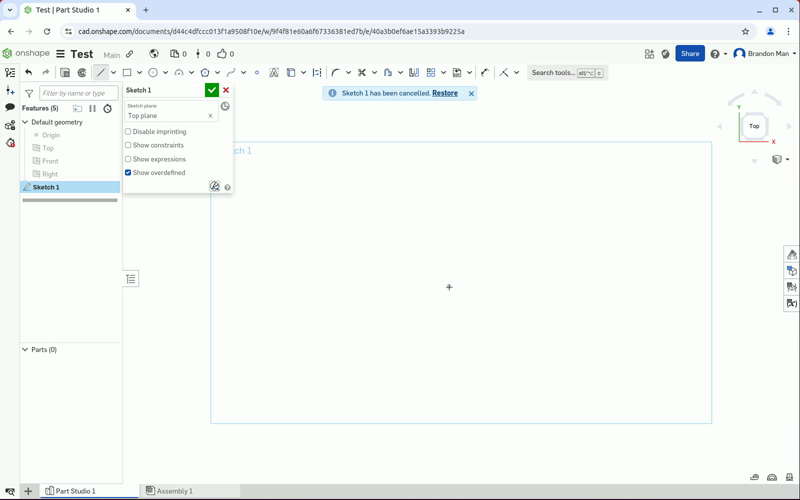
key_down(shift)
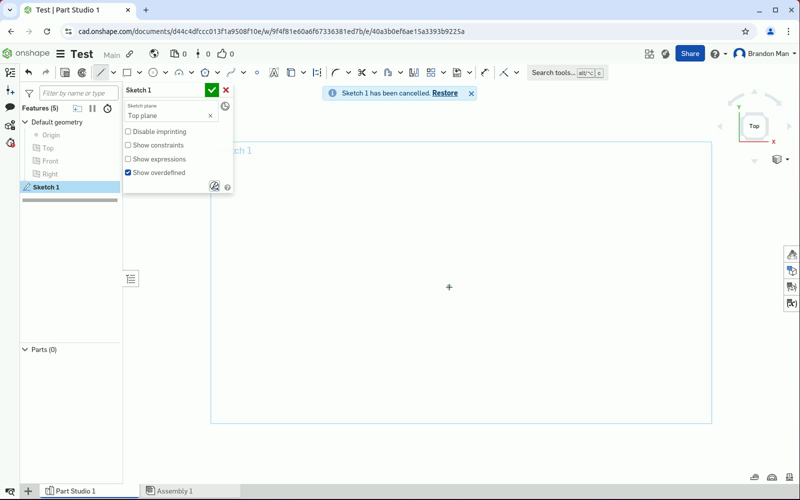
mouse_move(479, 286)
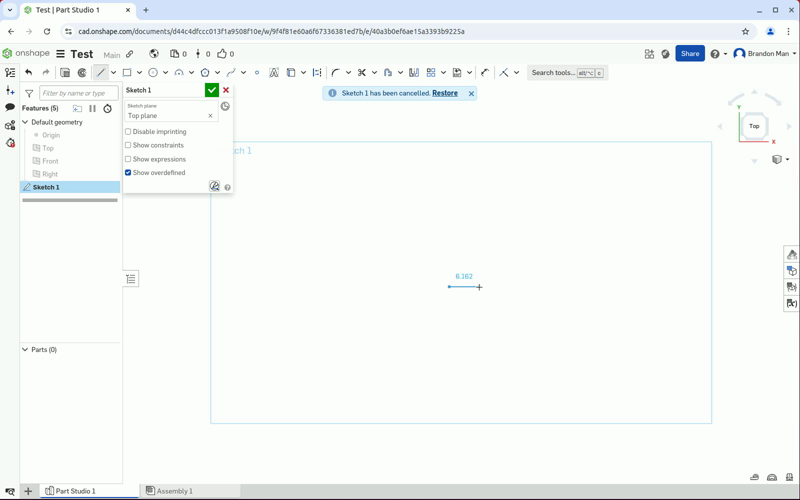
mouse_move(472, 286)
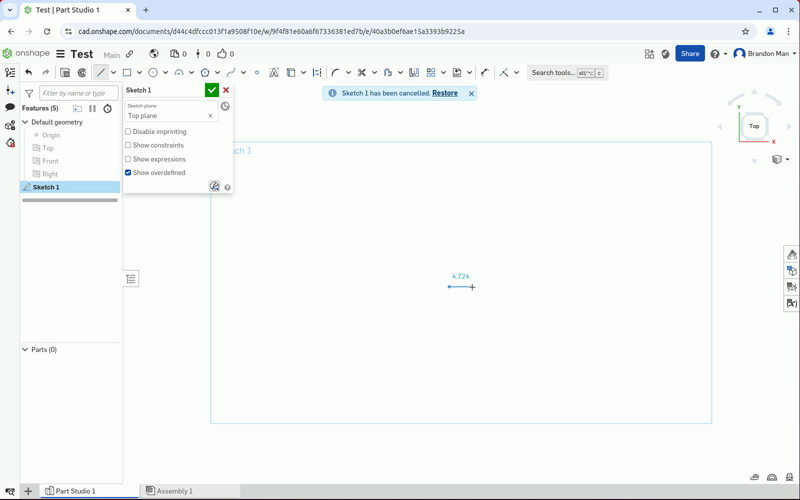
click(472, 286)
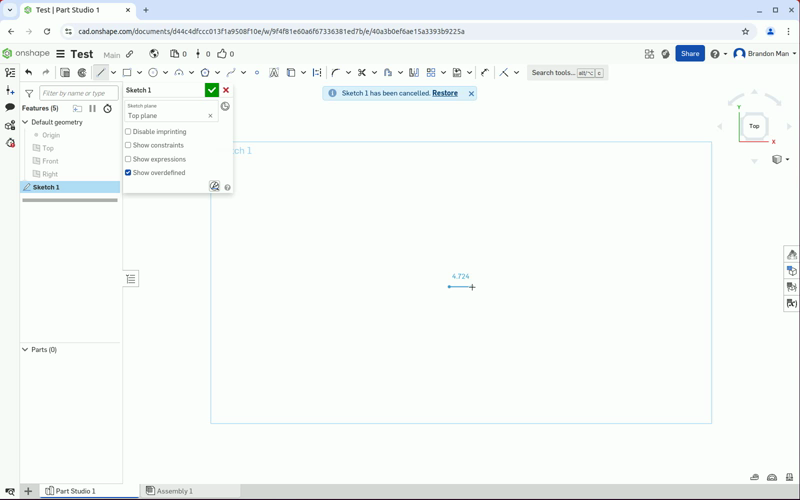
key_up(shift)
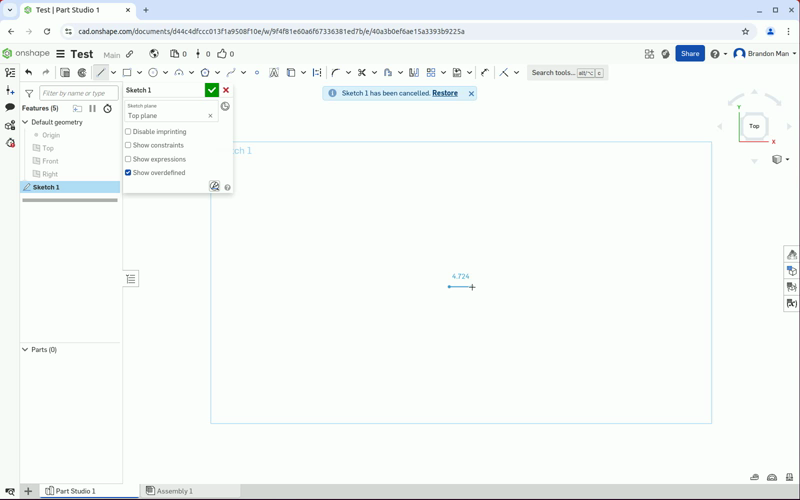
key_down(shift)
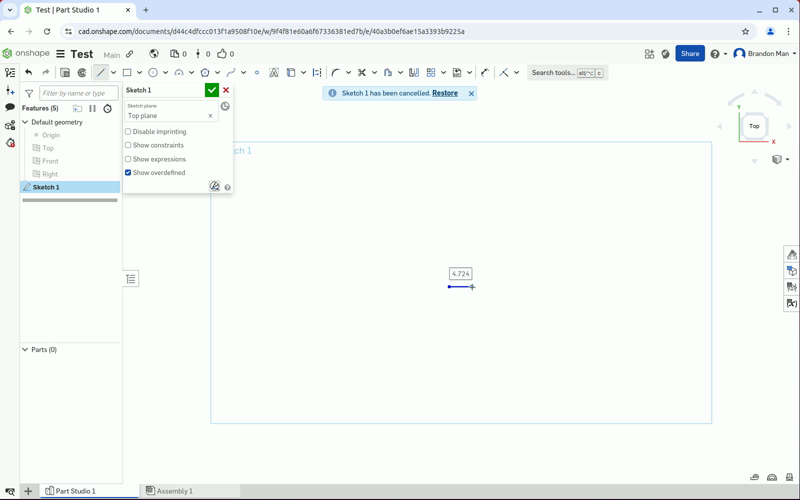
mouse_move(502, 286)
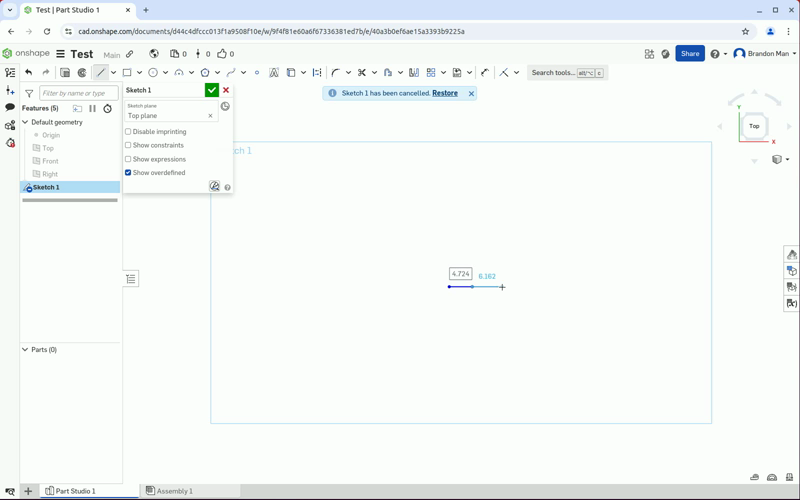
mouse_move(472, 279)
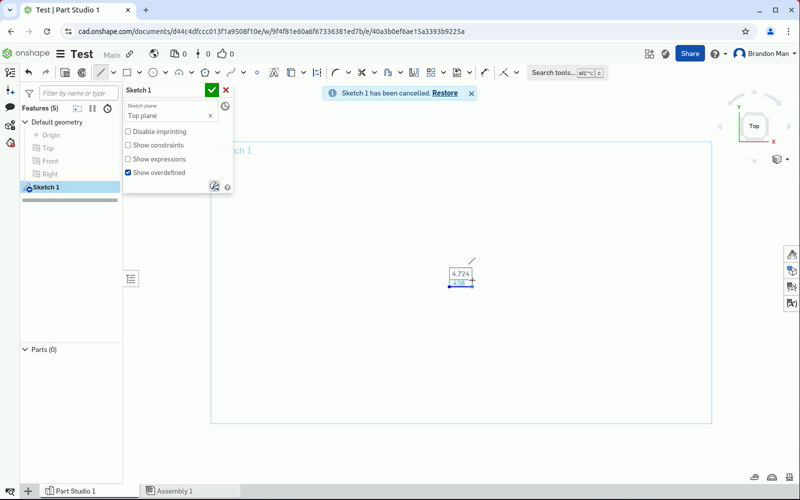
scroll(6)
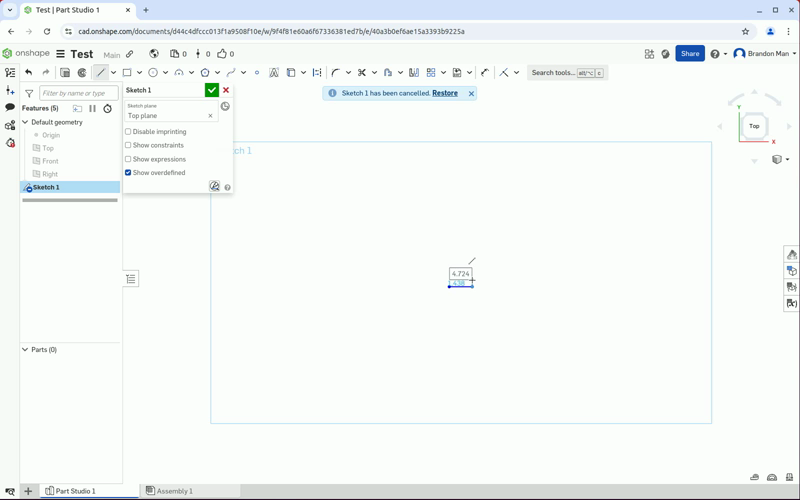
scroll(6)
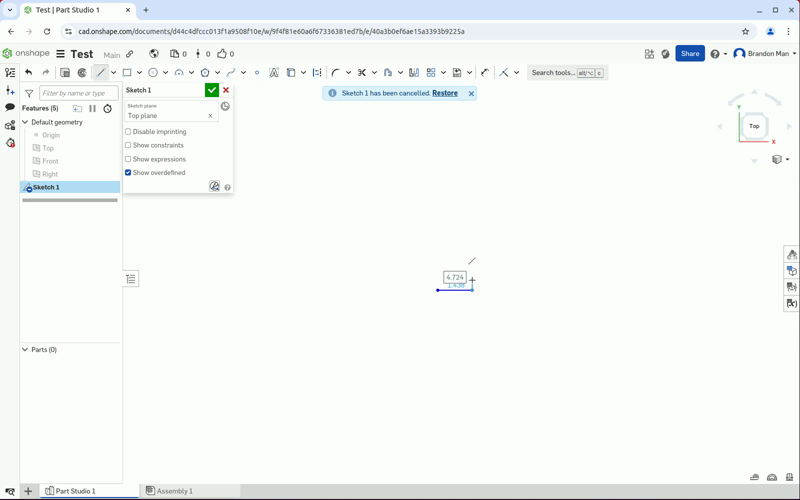
scroll(6)
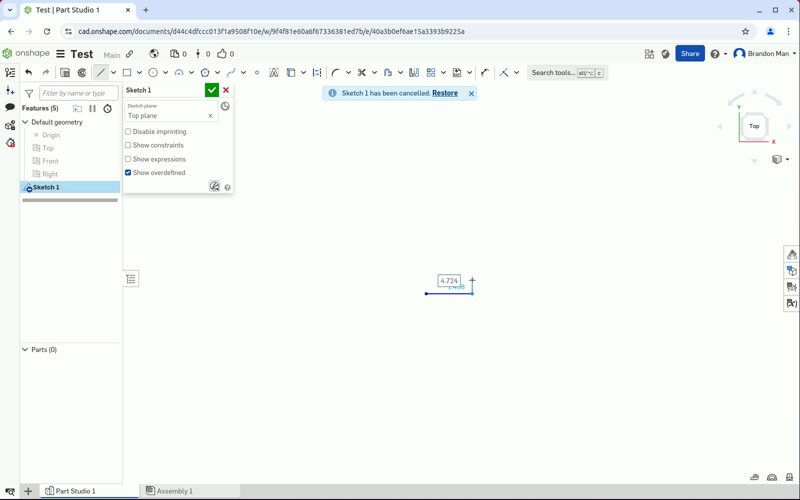
scroll(6)
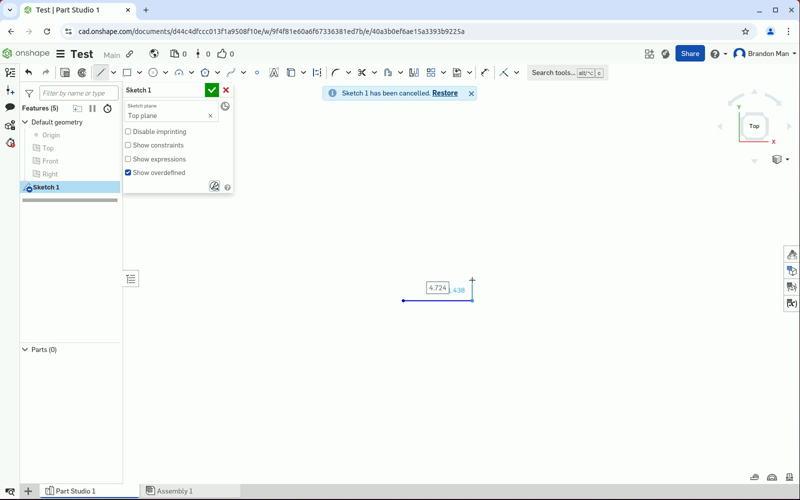
scroll(6)
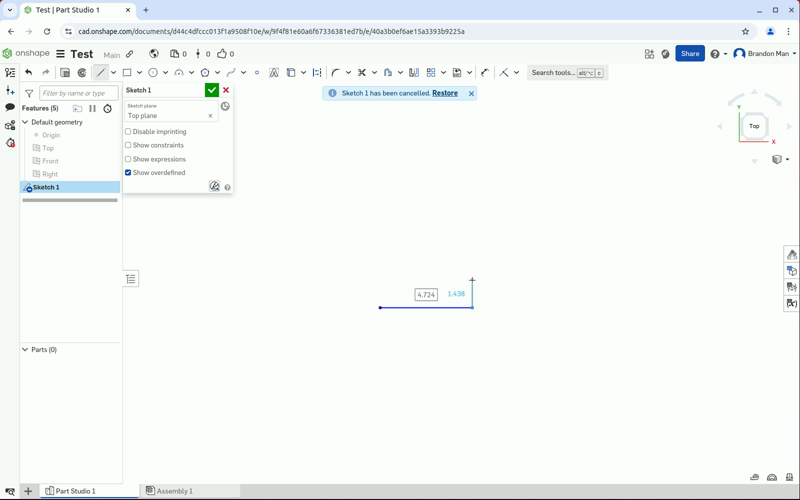
scroll(6)
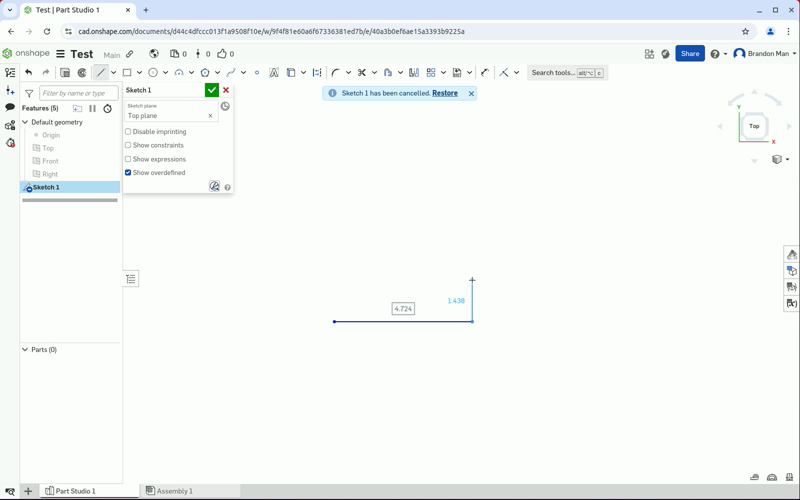
scroll(6)
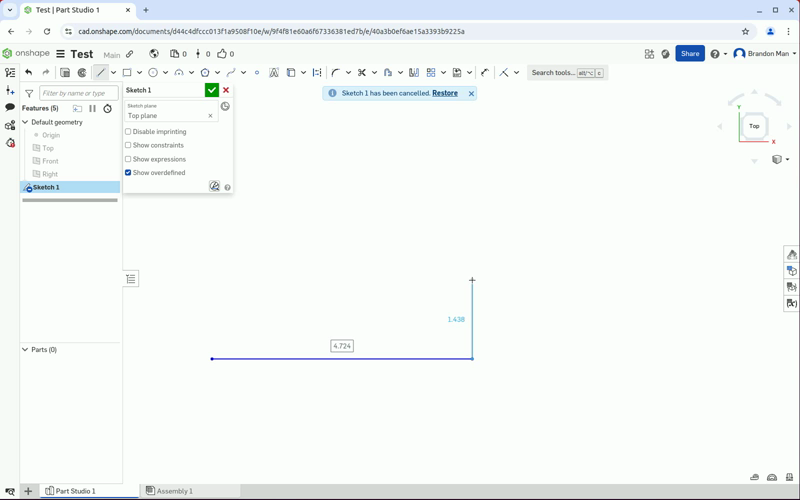
click(472, 279)
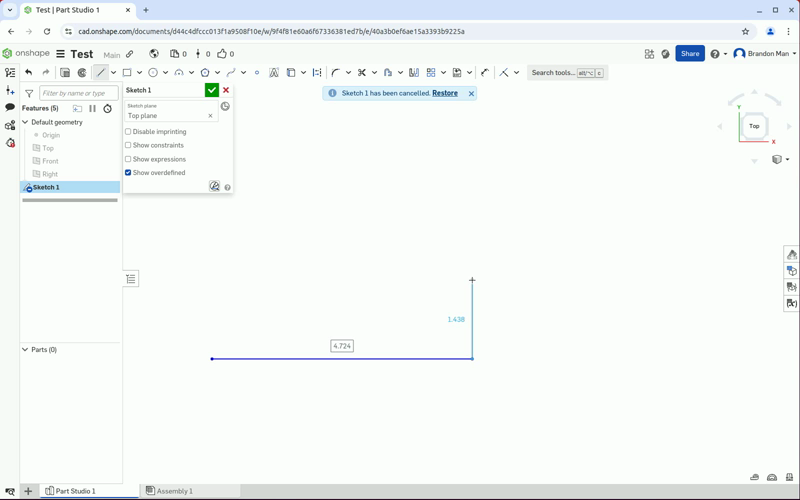
scroll(-6)
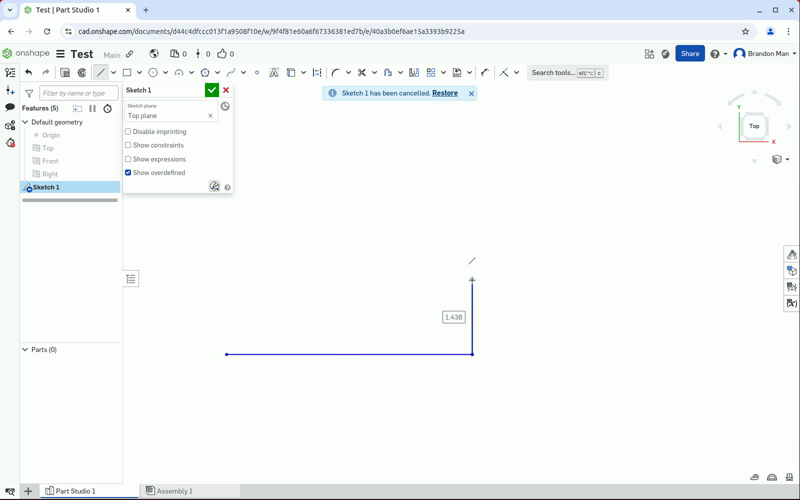
scroll(-6)
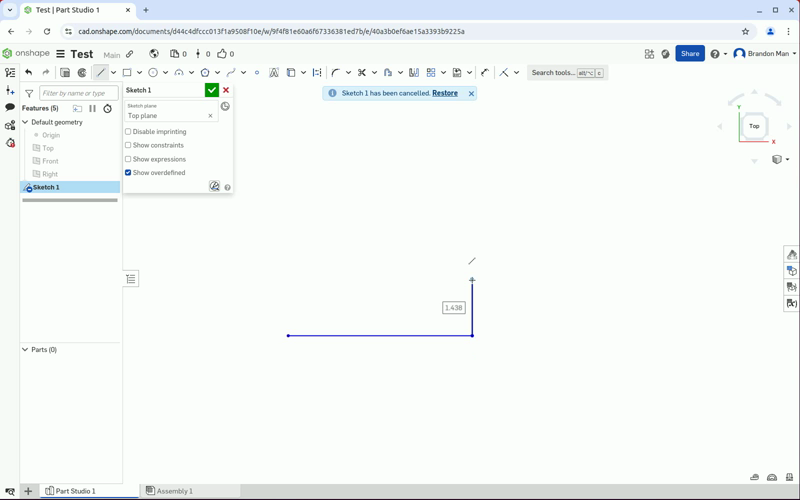
scroll(-6)
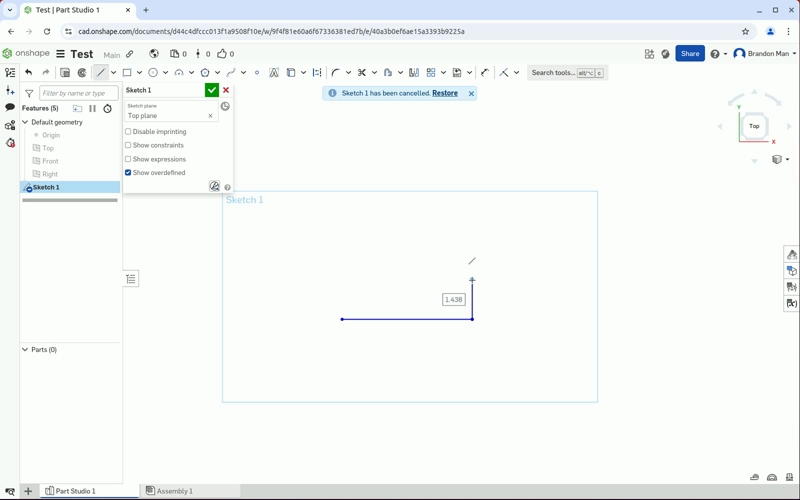
scroll(-6)
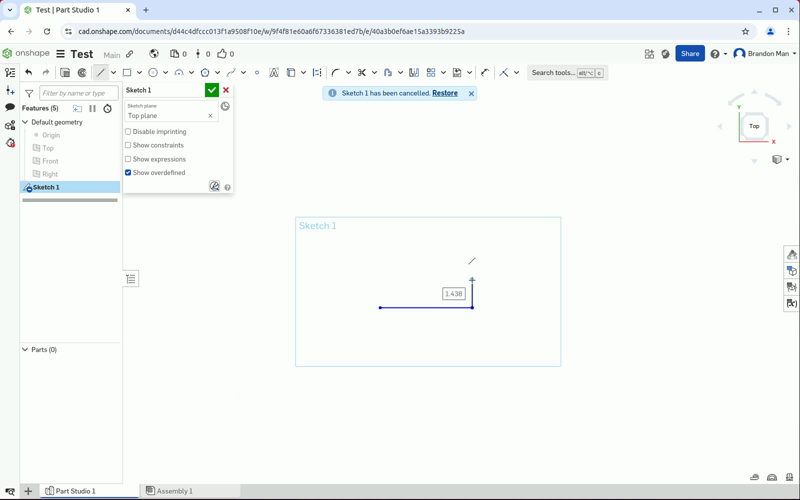
scroll(-6)
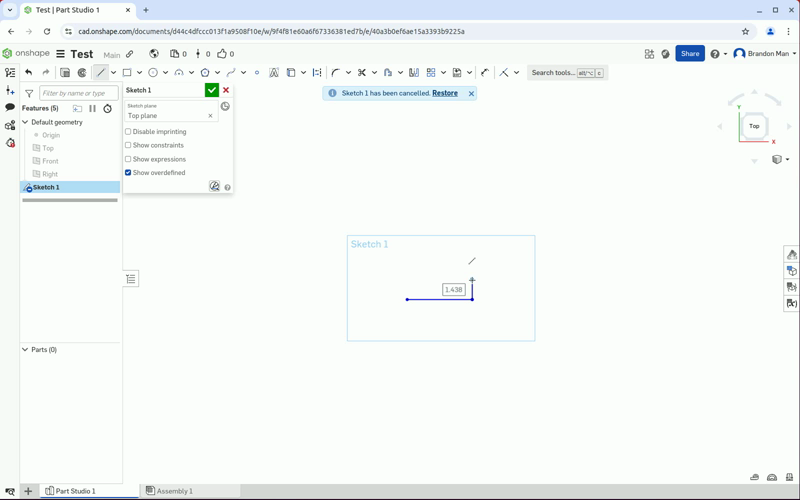
scroll(-6)
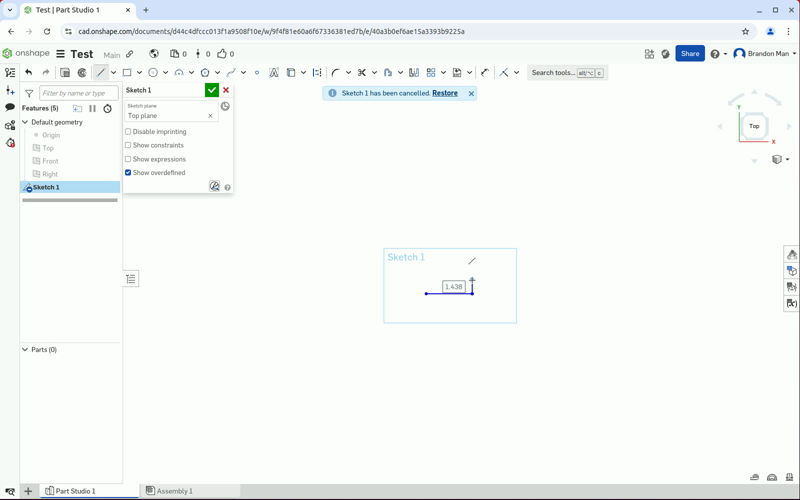
scroll(-6)
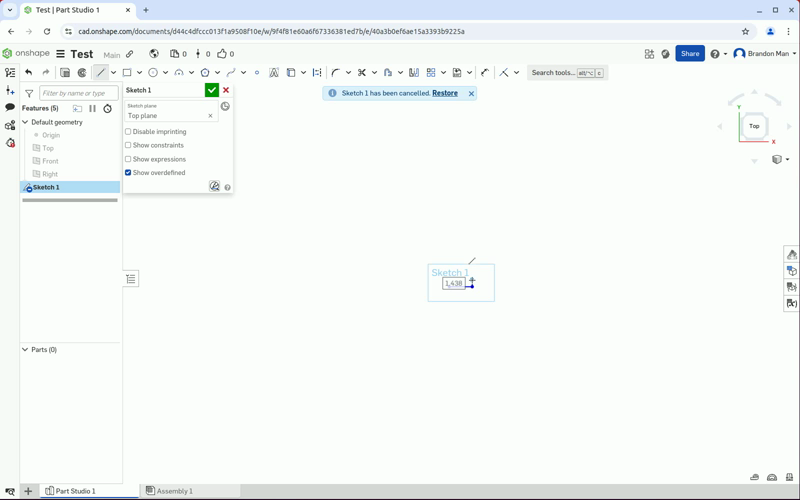
key_up(shift)
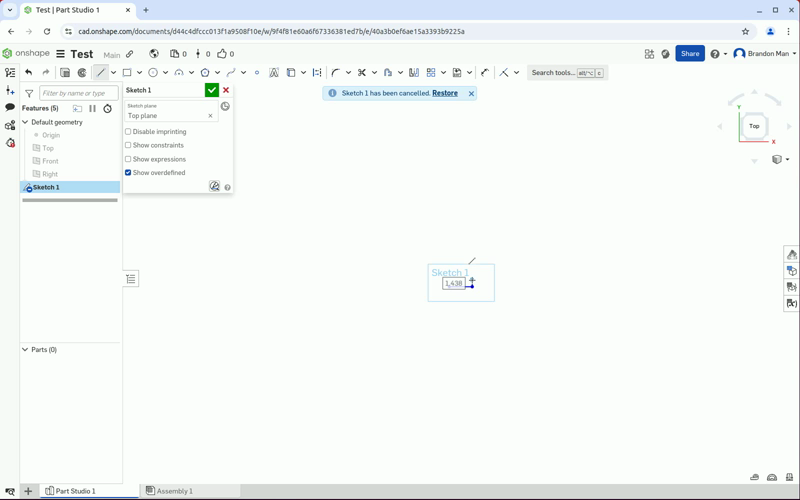
key_down(shift)
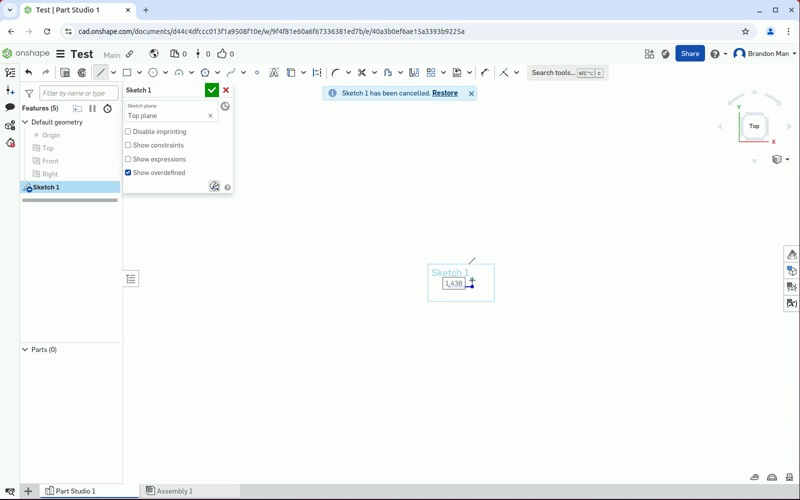
mouse_move(502, 279)
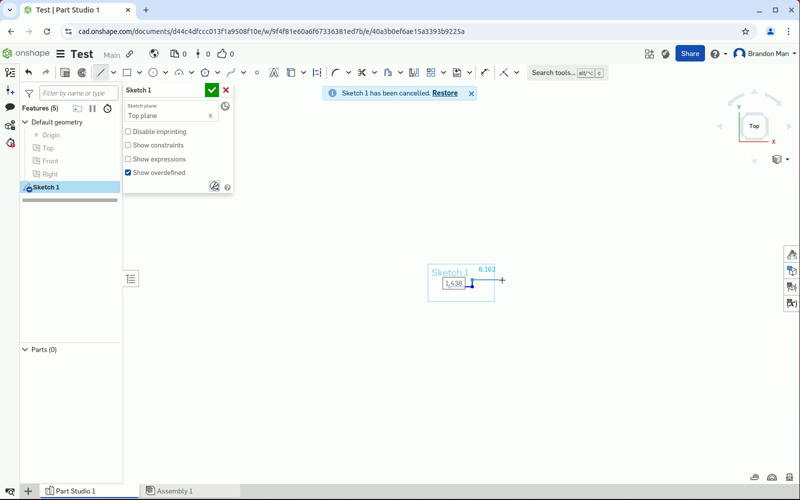
mouse_move(449, 279)
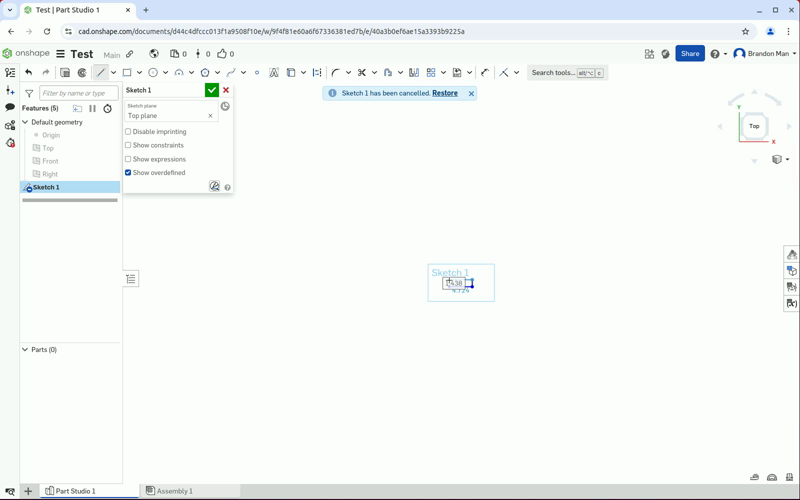
click(449, 279)
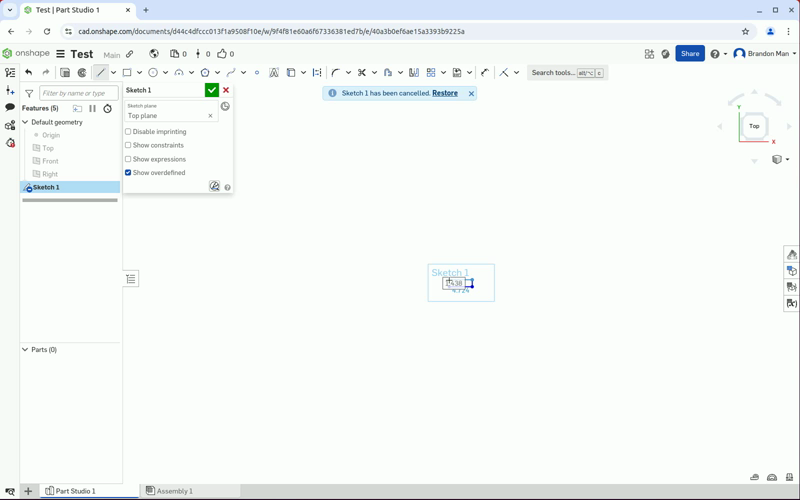
key_up(shift)
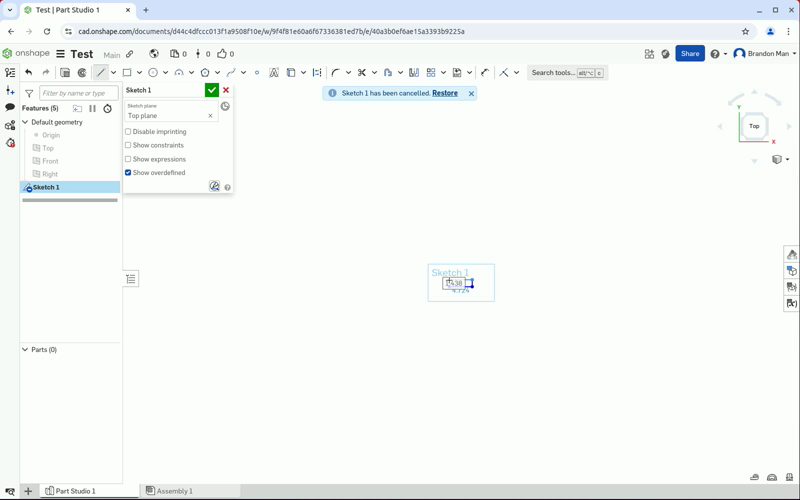
mouse_move(479, 279)
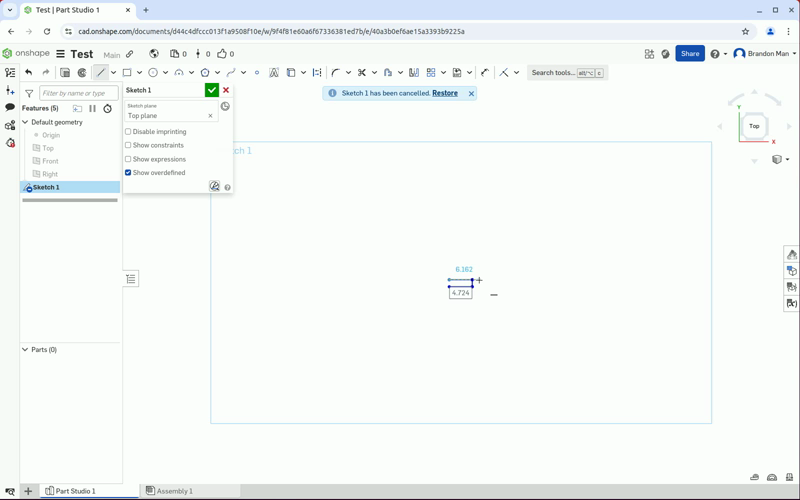
key_down(shift)
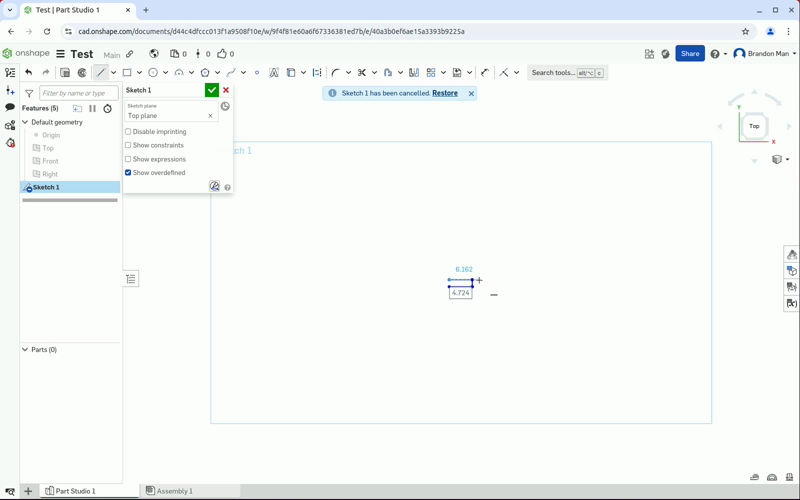
mouse_move(449, 286)
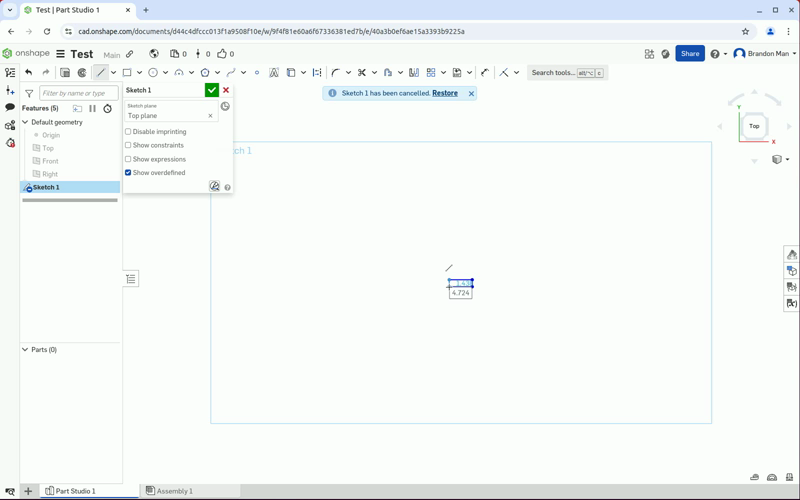
scroll(6)
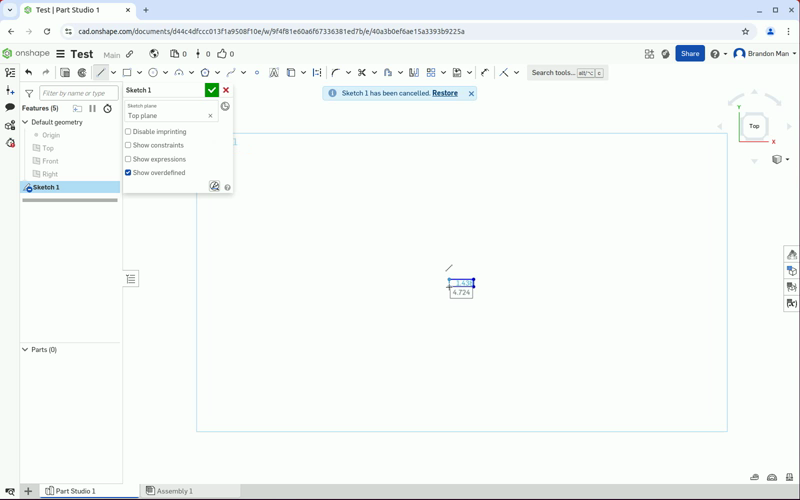
scroll(6)
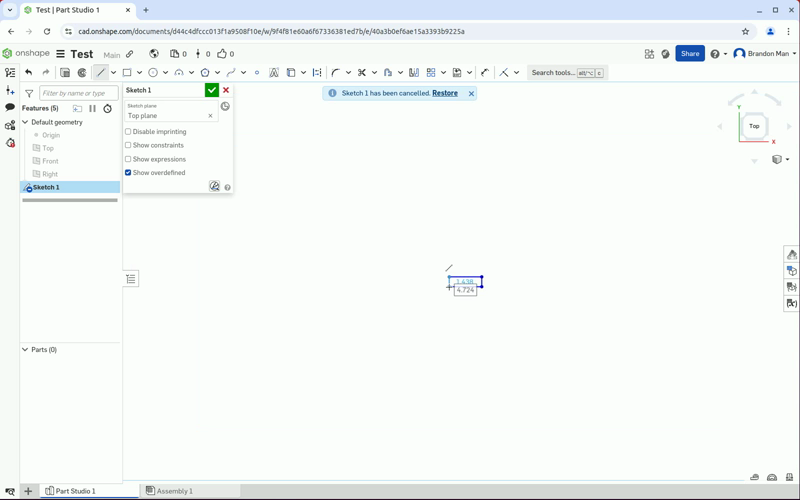
scroll(6)
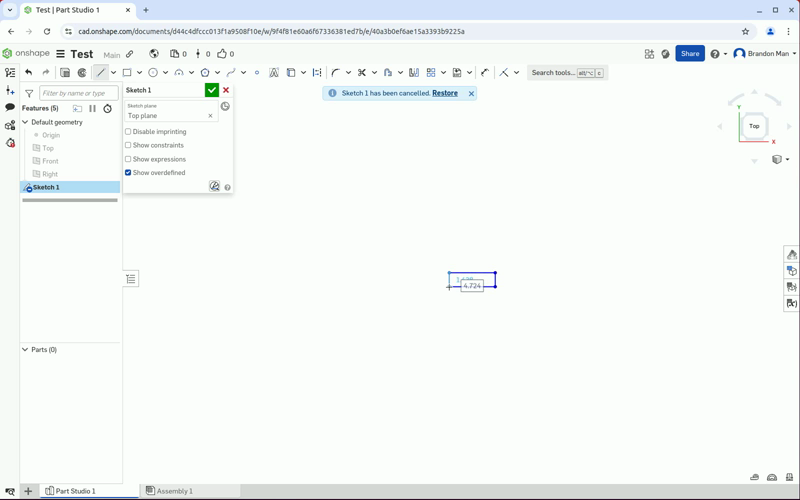
scroll(6)
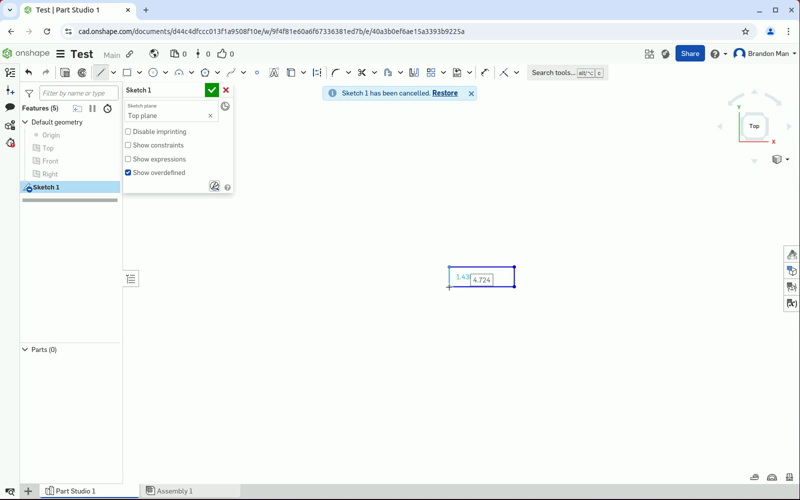
scroll(6)
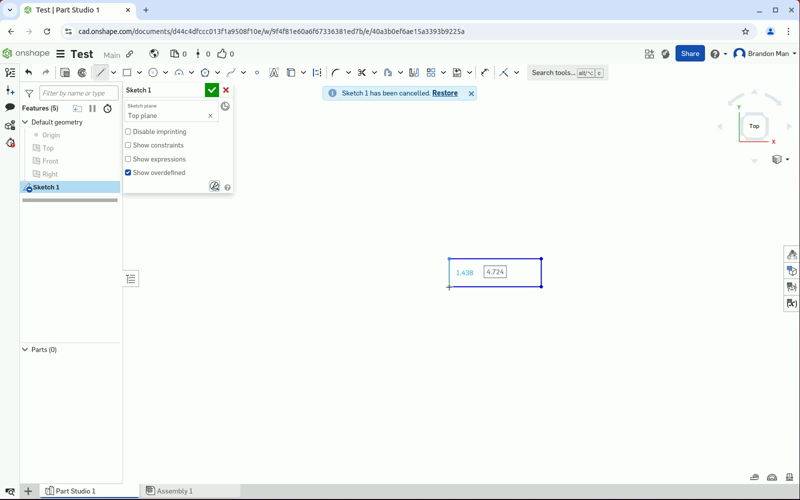
scroll(6)
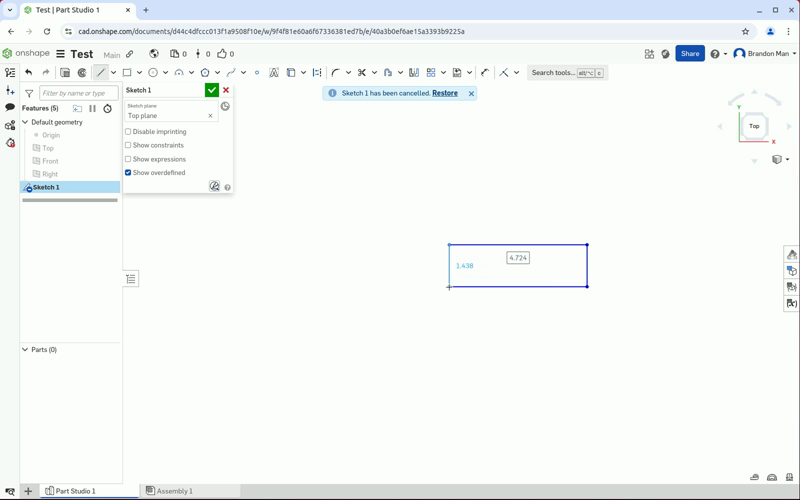
scroll(6)
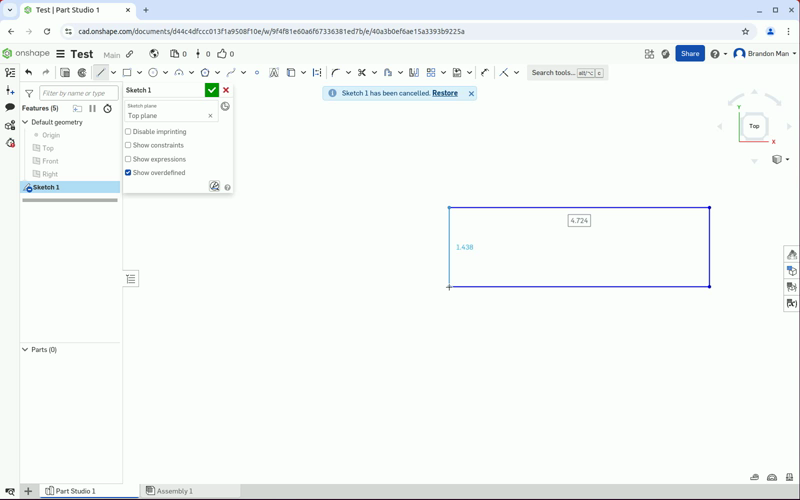
key_up(shift)
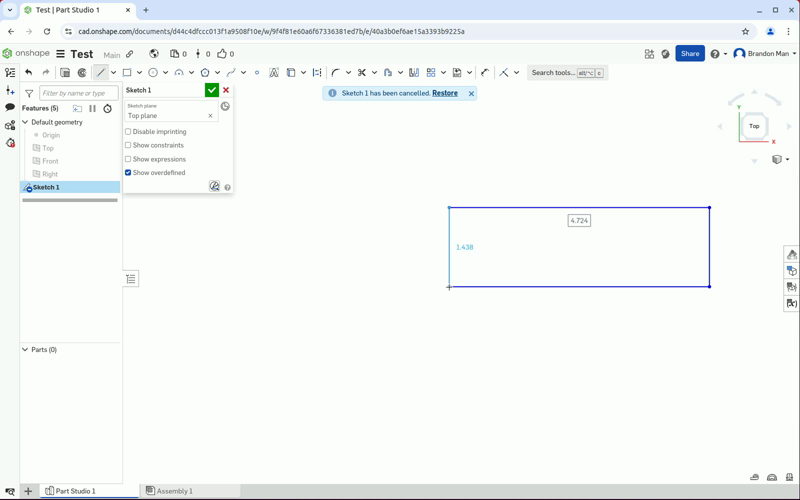
click(449, 286)
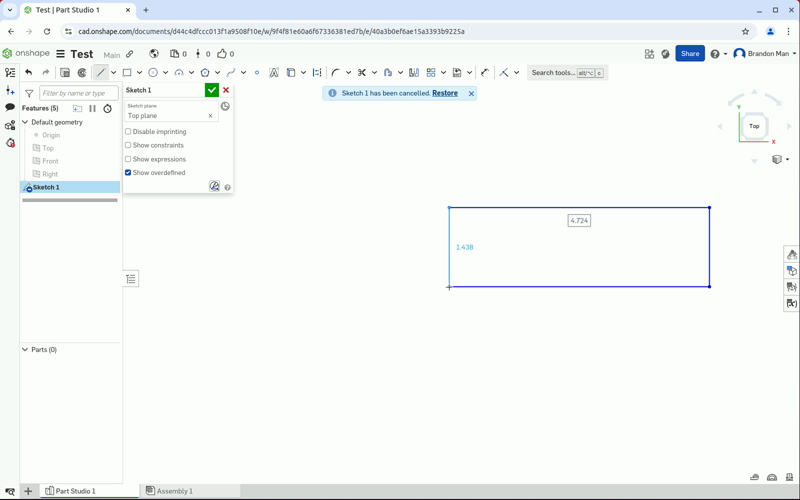
scroll(-6)
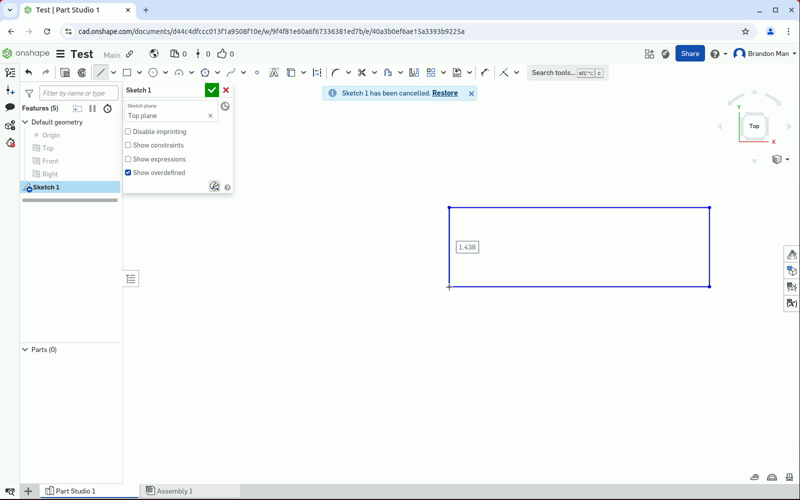
scroll(-6)
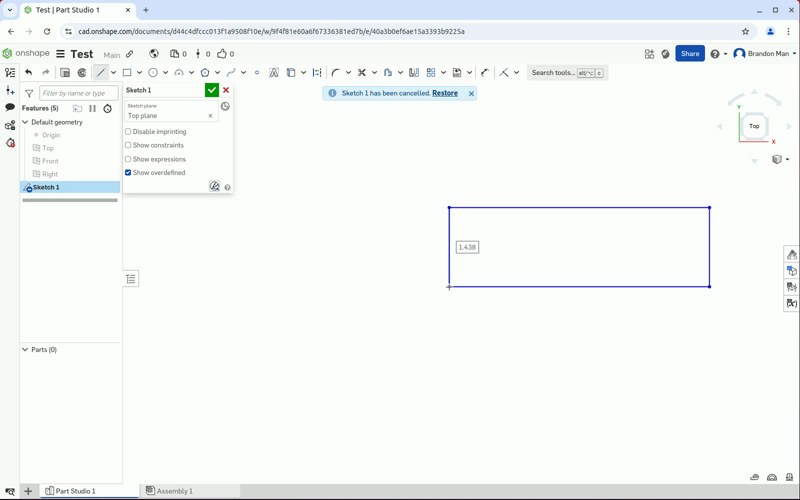
scroll(-6)
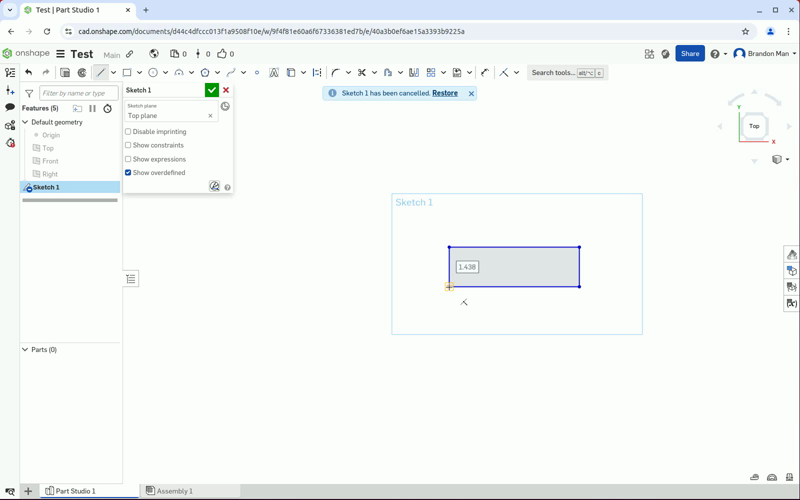
scroll(-6)
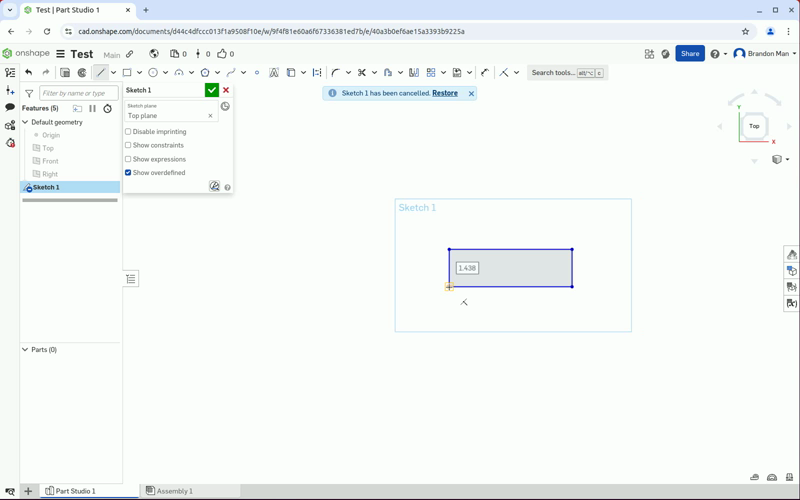
scroll(-6)
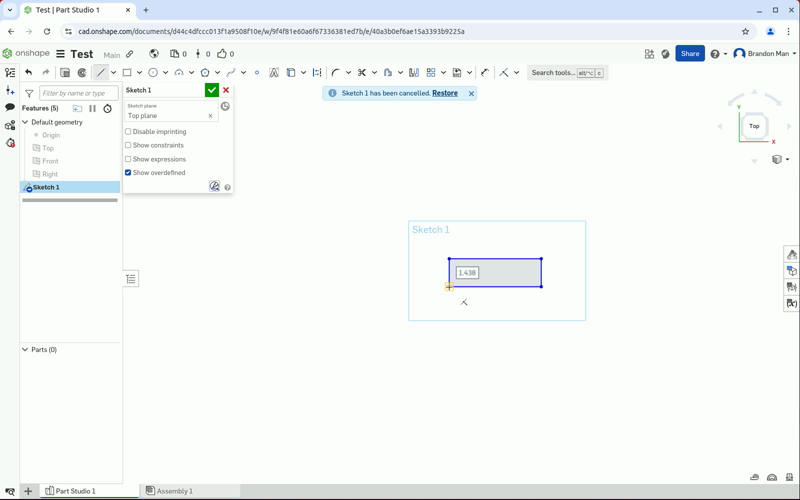
scroll(-6)
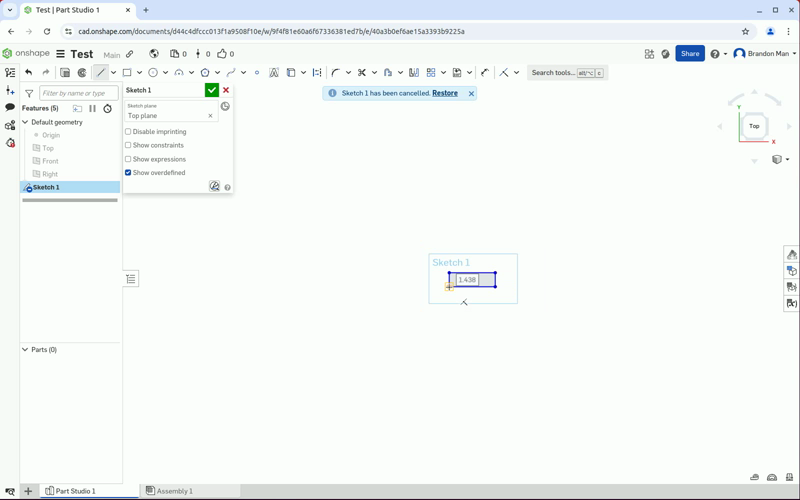
scroll(-6)
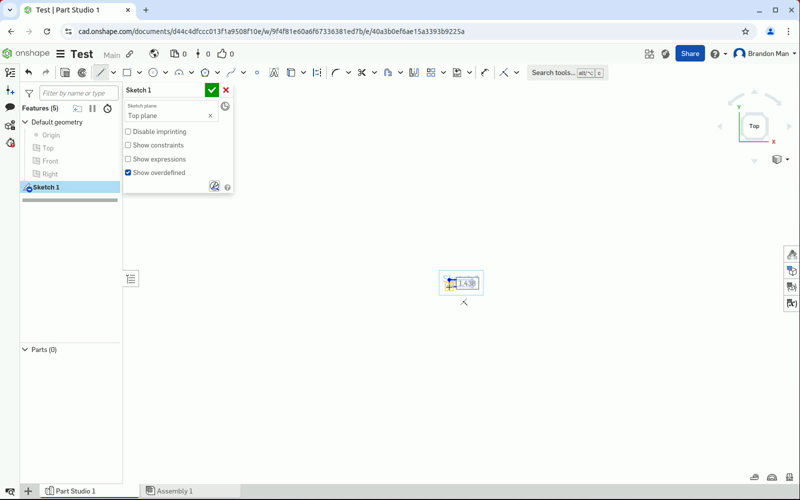
key(esc)
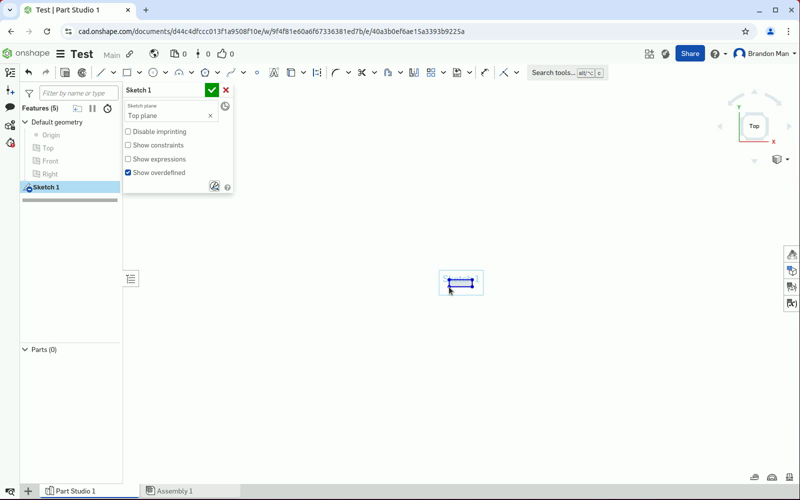
mouse_move(460, 280)
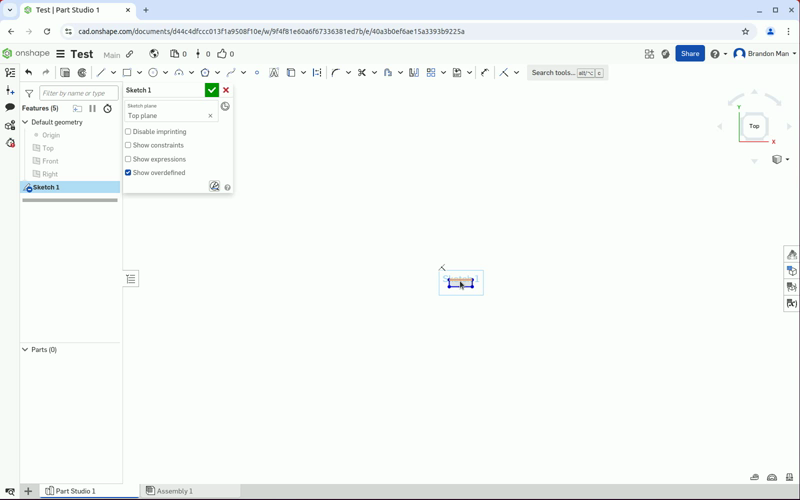
scroll(6)
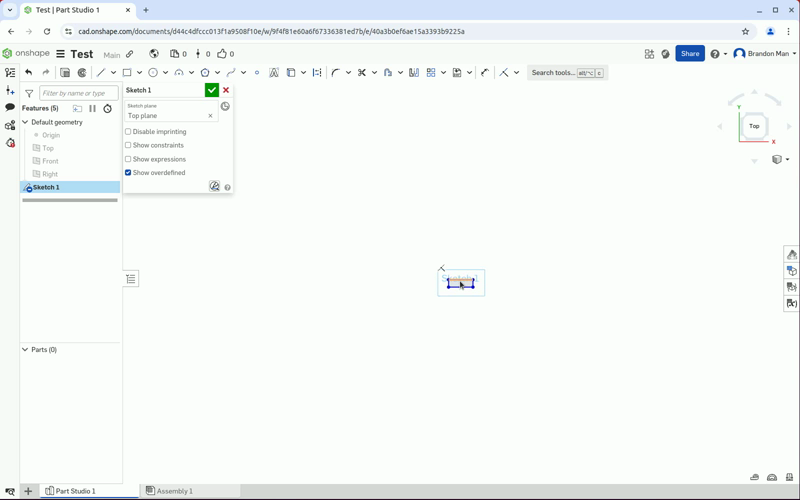
scroll(6)
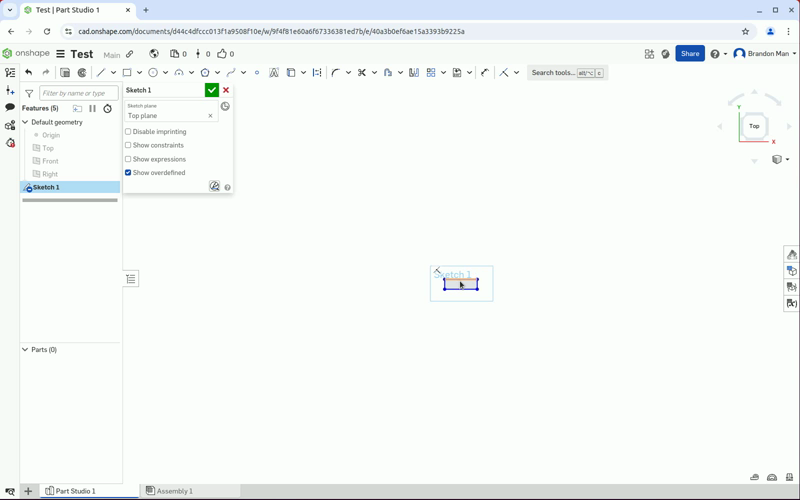
scroll(6)
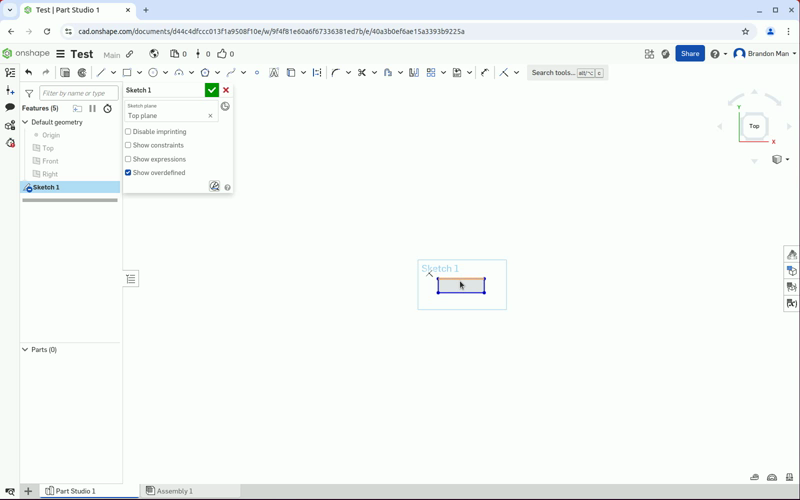
scroll(6)
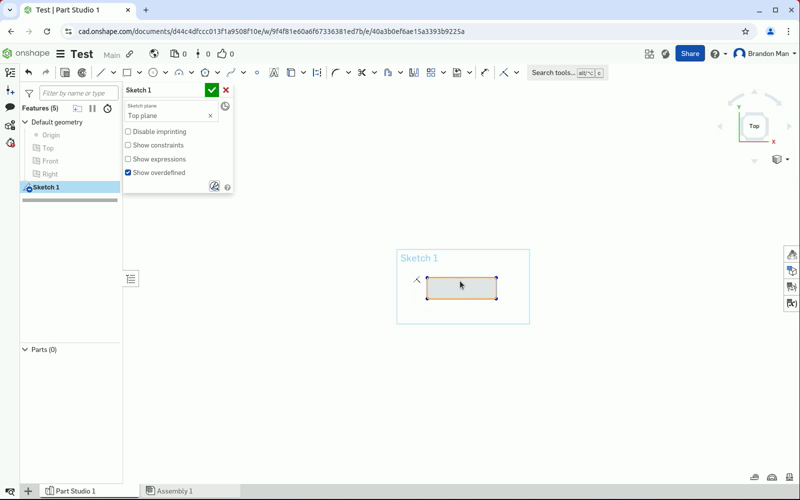
scroll(6)
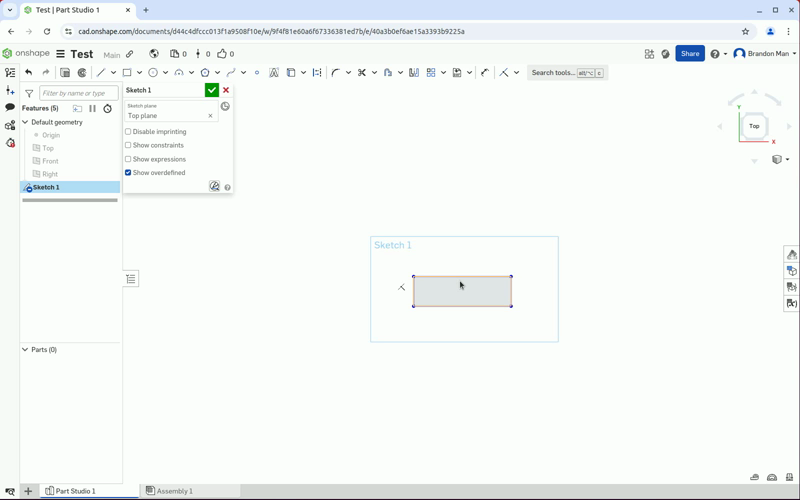
scroll(6)
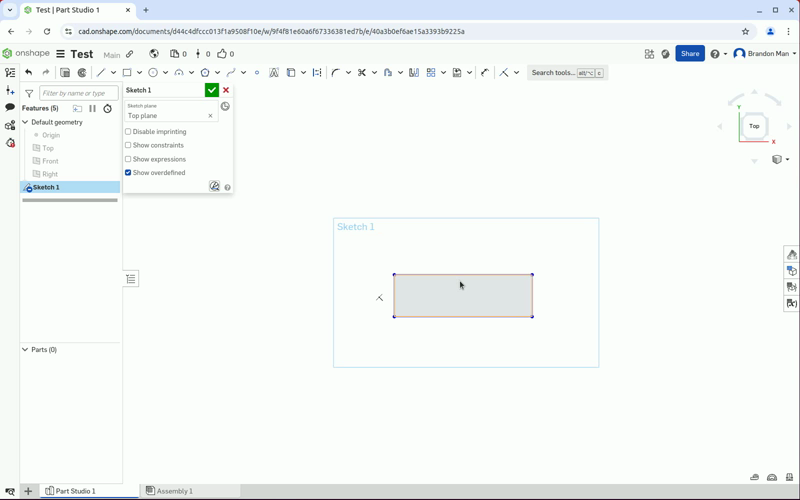
scroll(6)
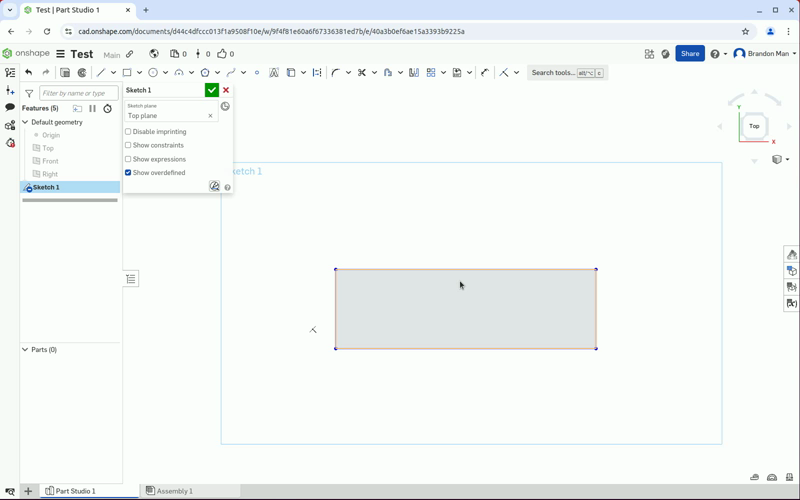
click(460, 280)
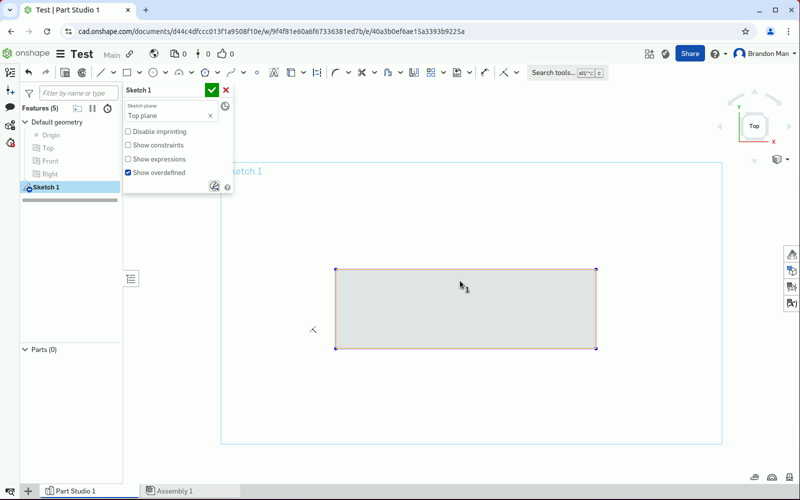
scroll(-6)
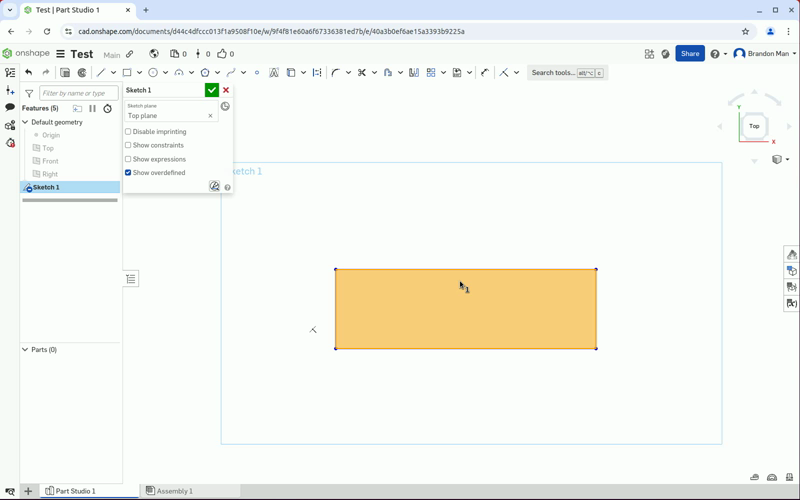
scroll(-6)
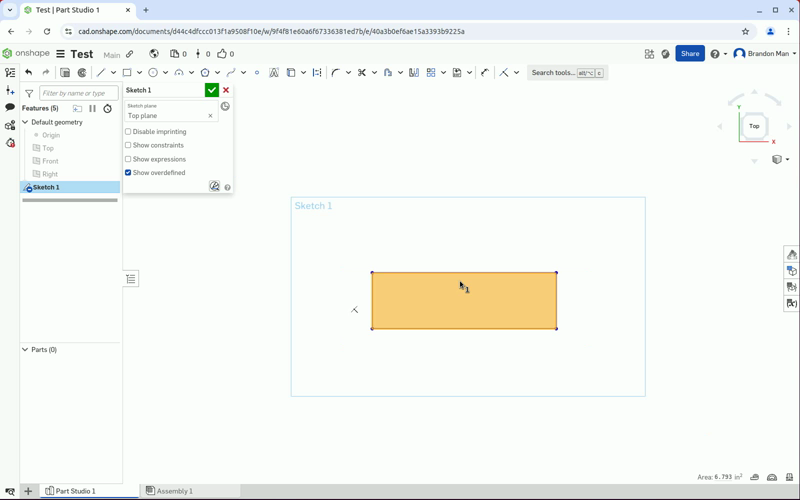
scroll(-6)
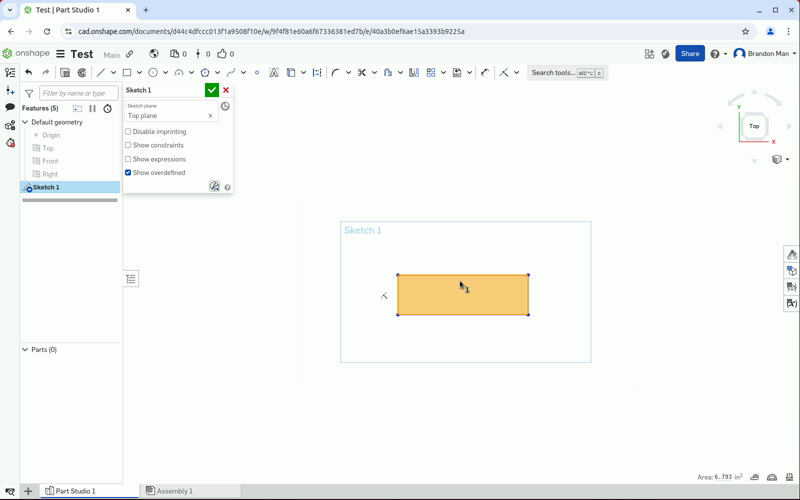
scroll(-6)
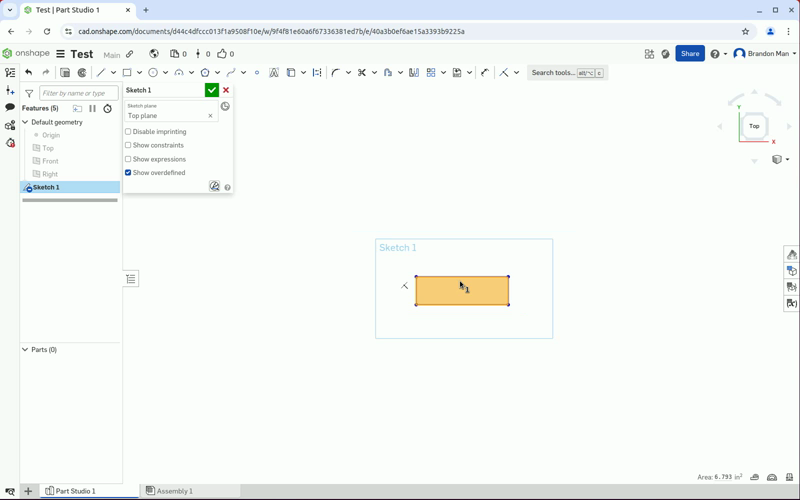
scroll(-6)
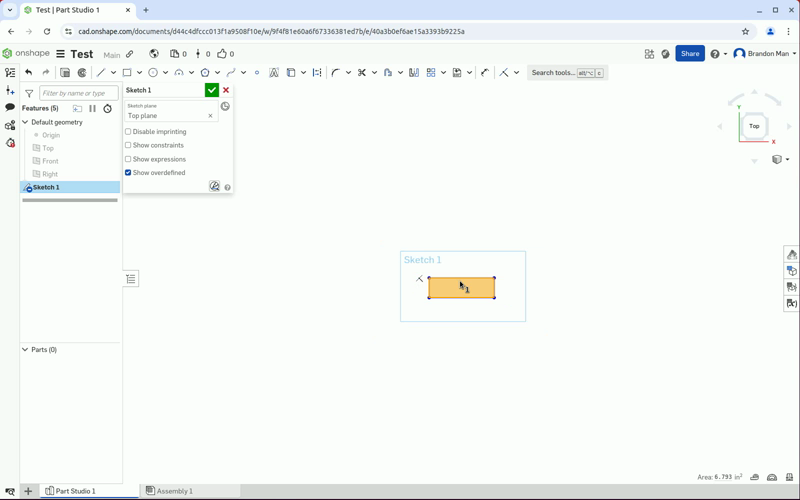
scroll(-6)
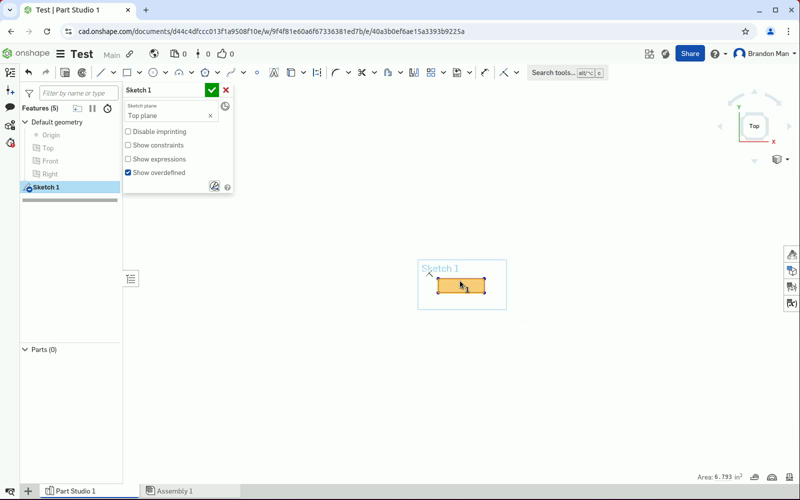
scroll(-6)
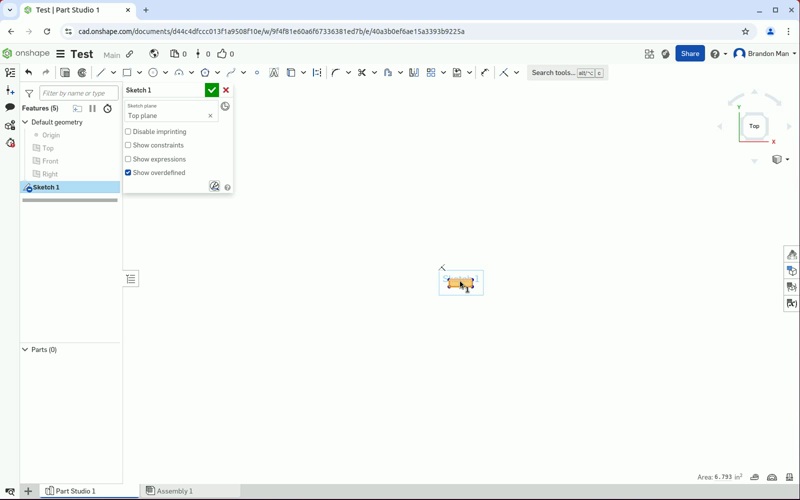
mouse_move(73, 352)
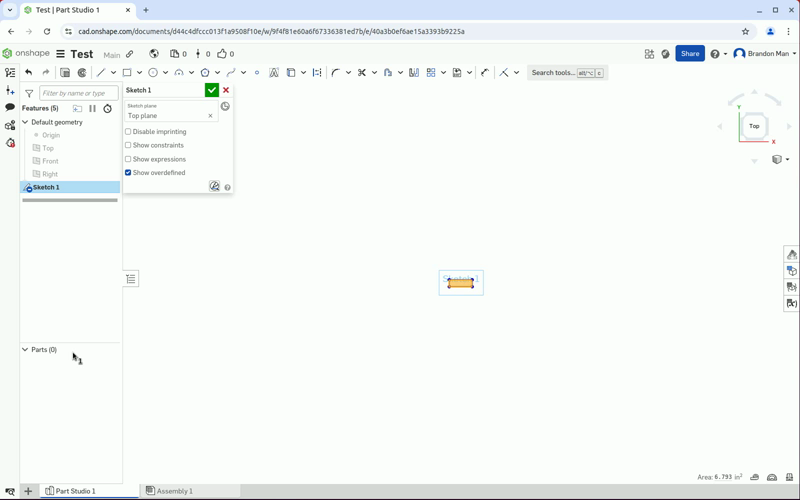
key(shift+y)
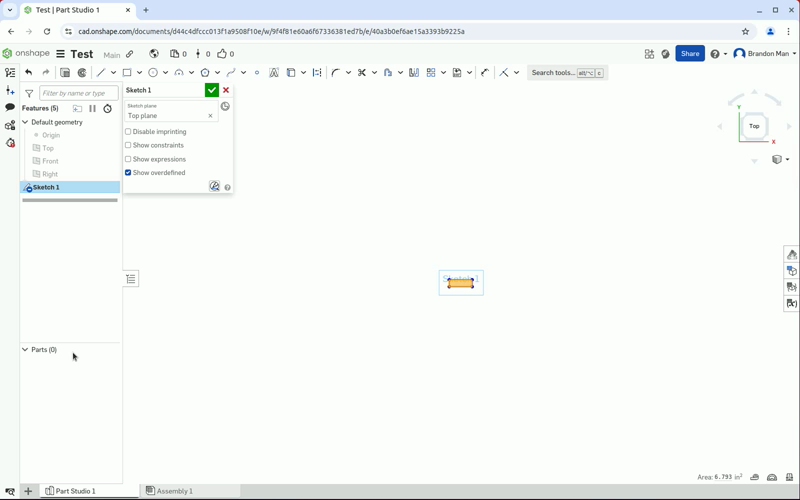
key(shift+e)
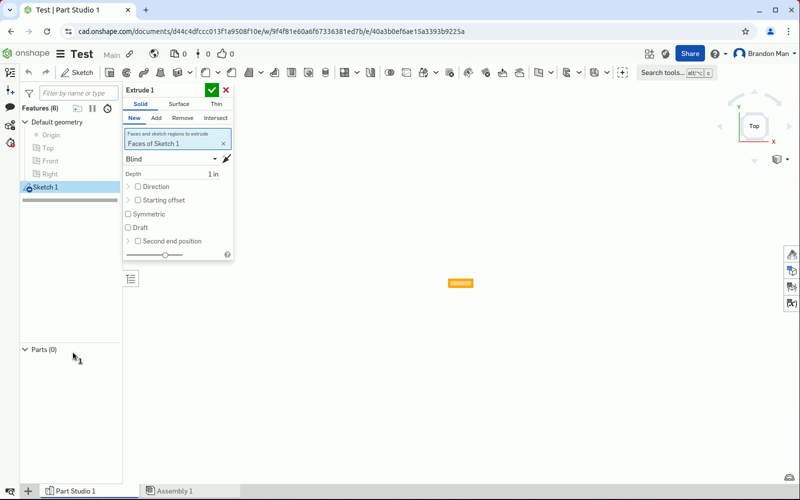
mouse_move(143, 106)
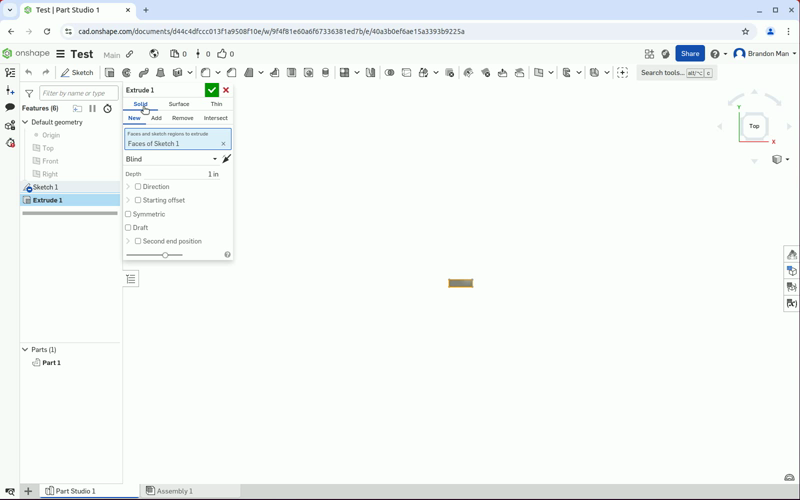
click(143, 106)
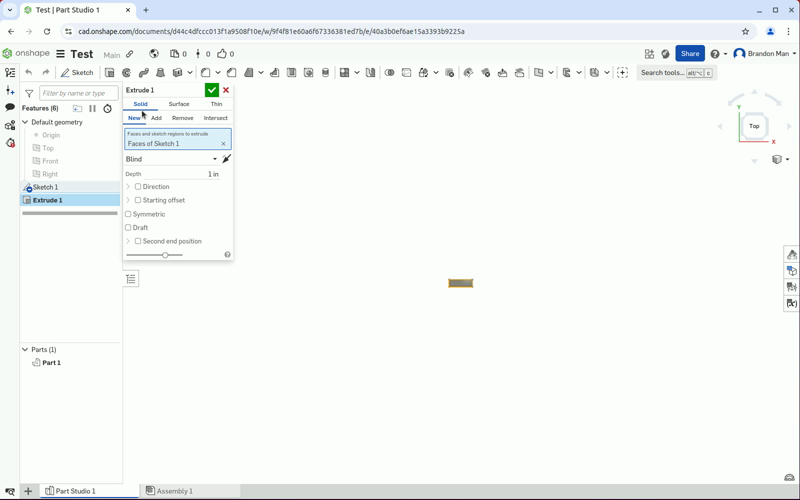
mouse_move(137, 120)
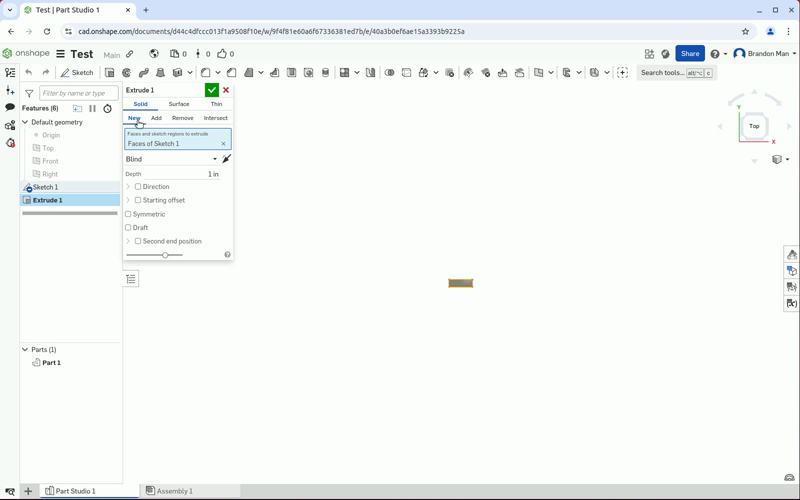
click(137, 120)
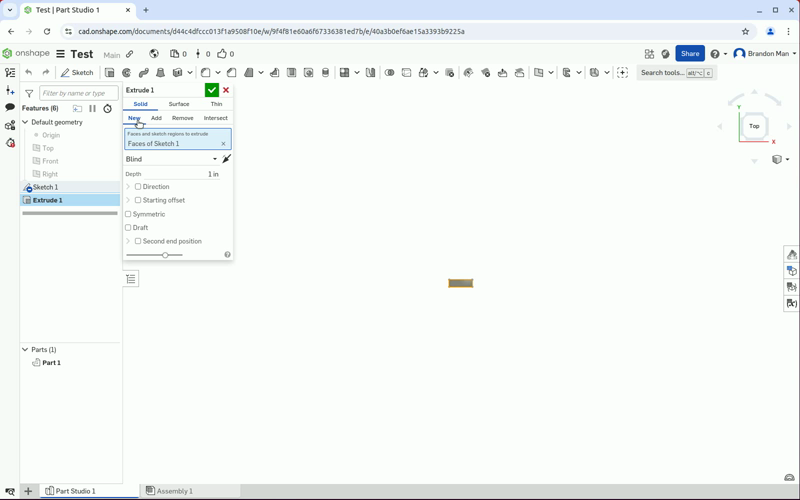
key(tab, 4)
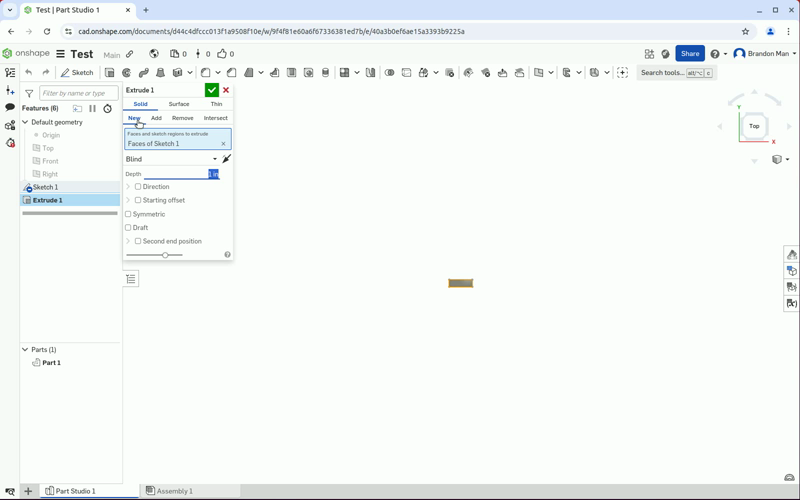
text(23.108)
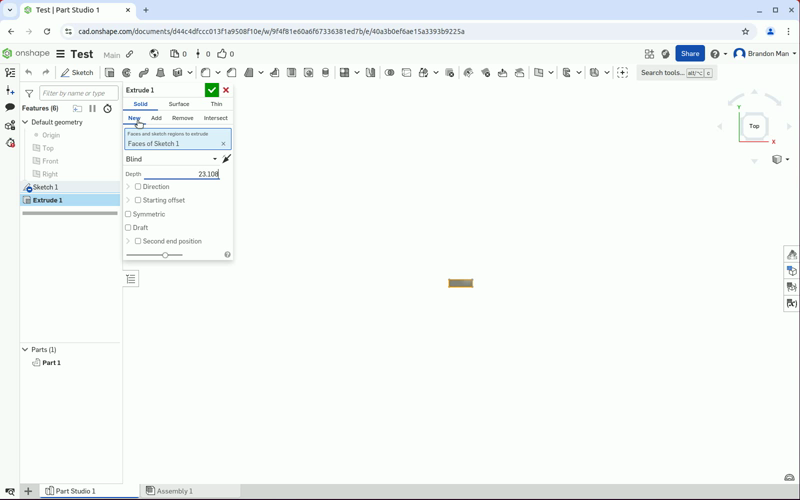
key(enter)
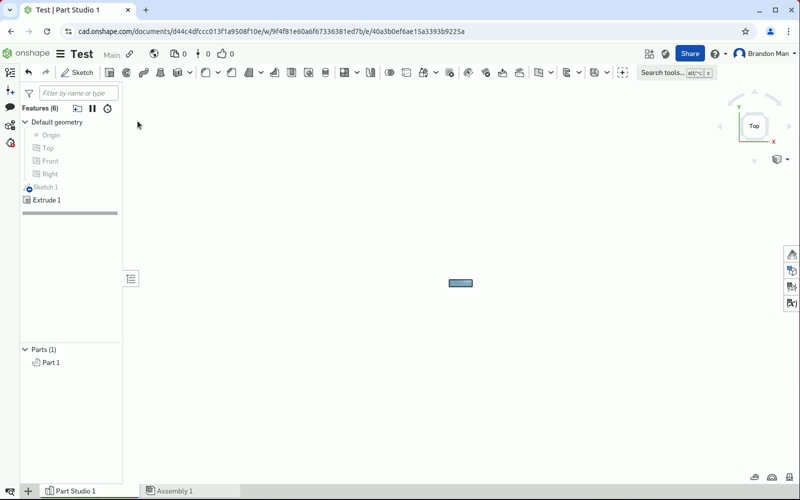
key(shift+h)
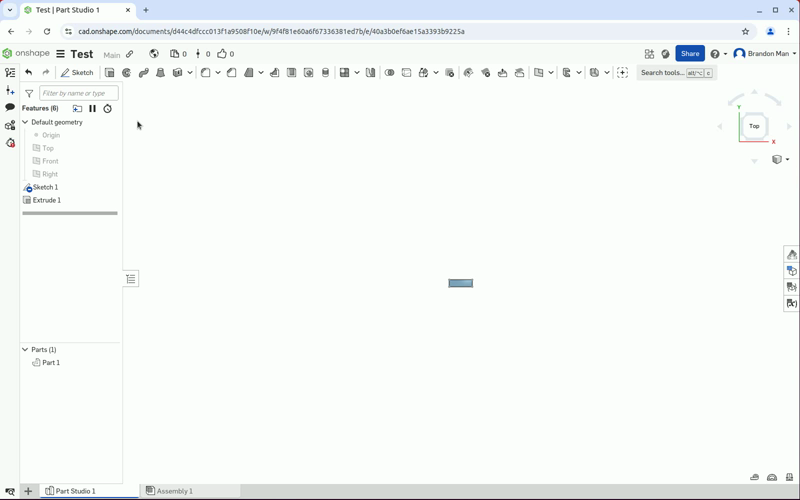
key(shift+h)
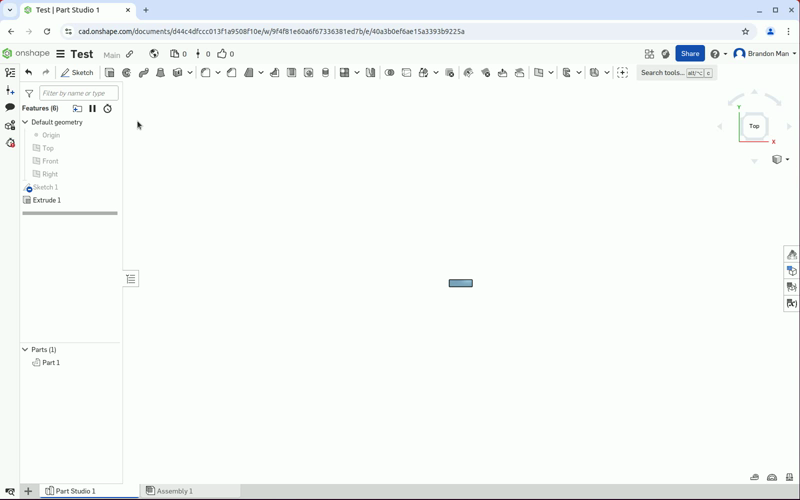
mouse_move(73, 189)
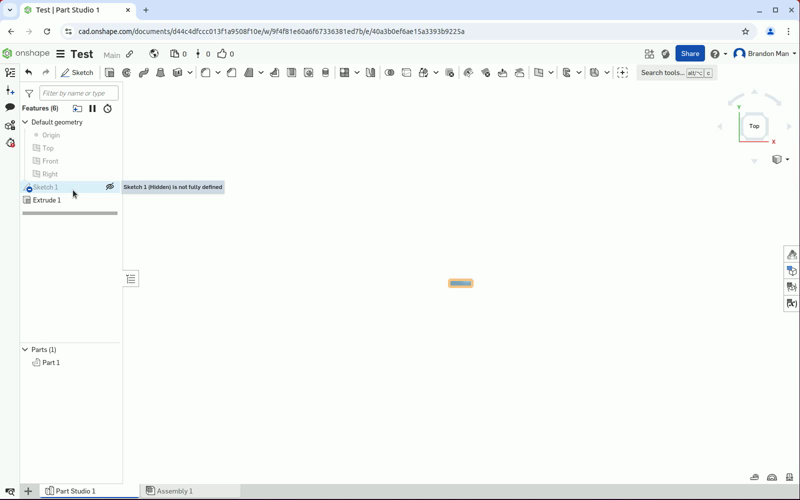
click(73, 189)
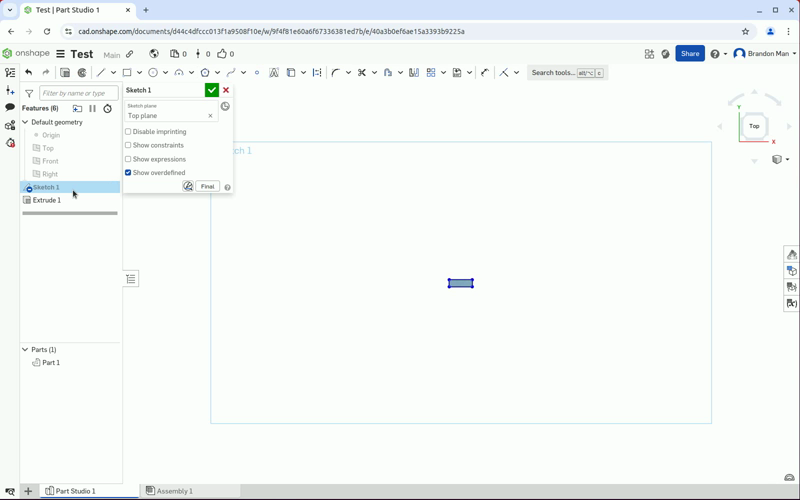
mouse_move(229, 92)
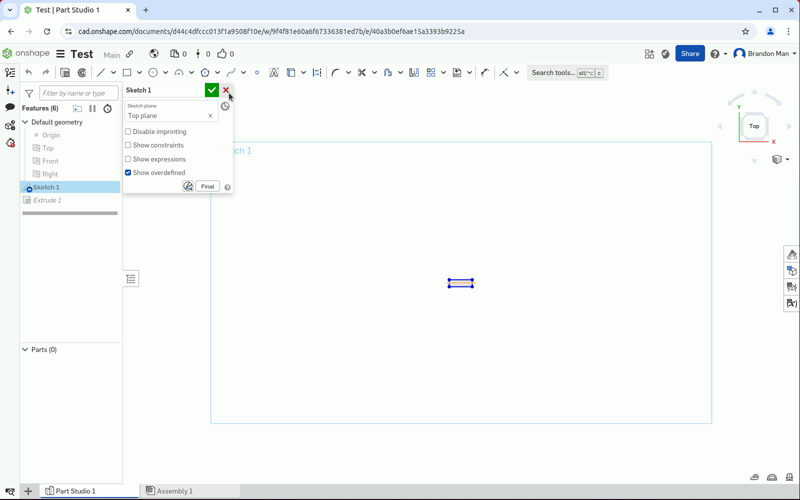
click(229, 92)
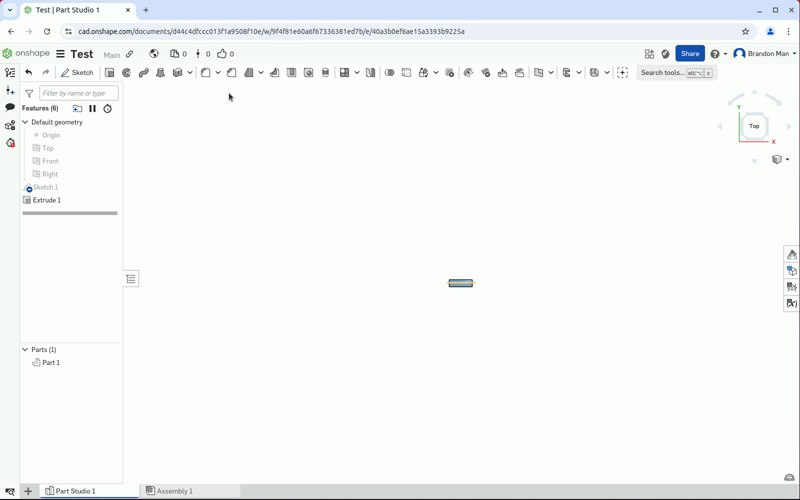
mouse_move(73, 352)
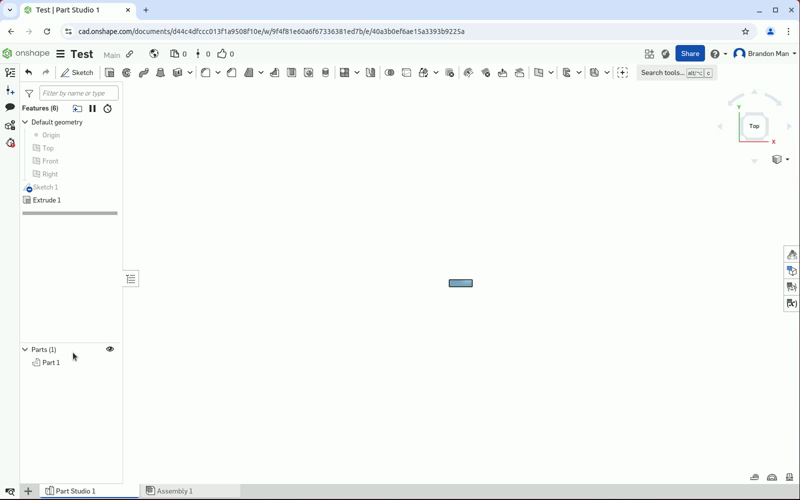
key(y)
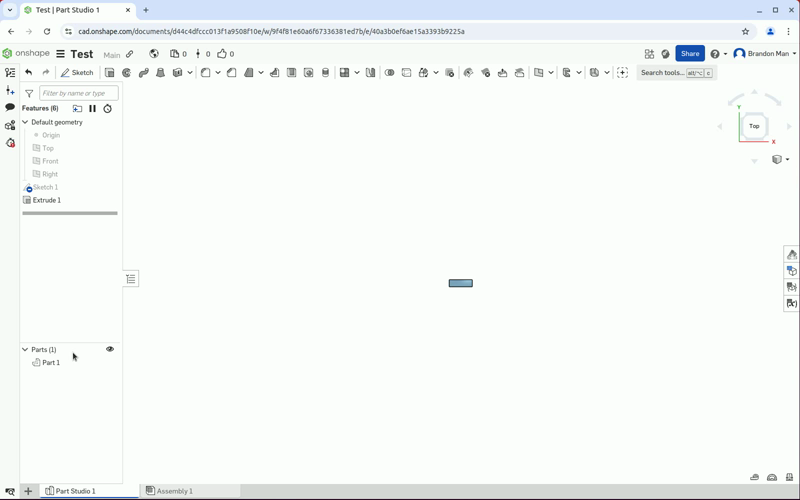
key(shift+p)
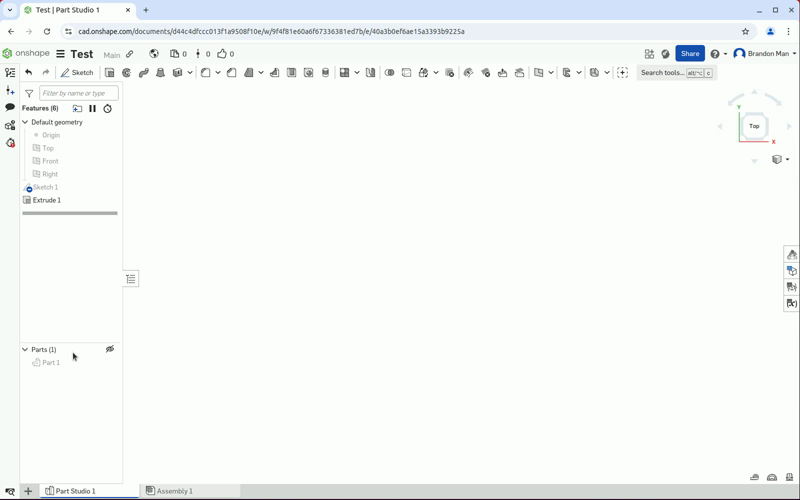
key(space)
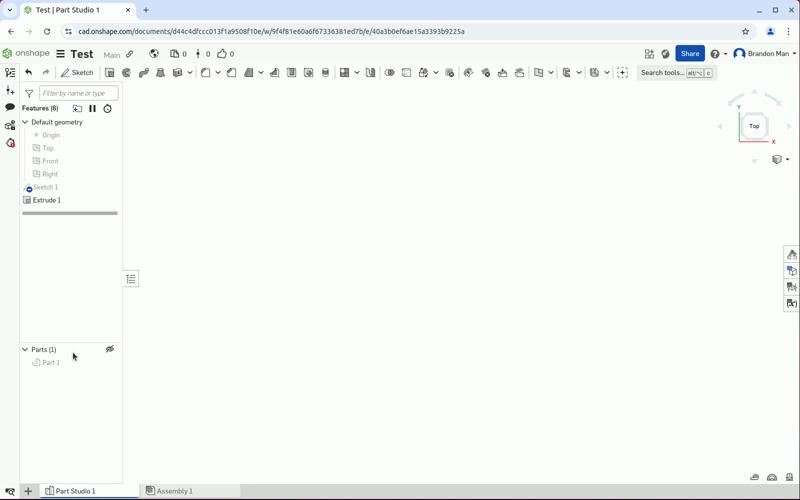
key_down(shift)
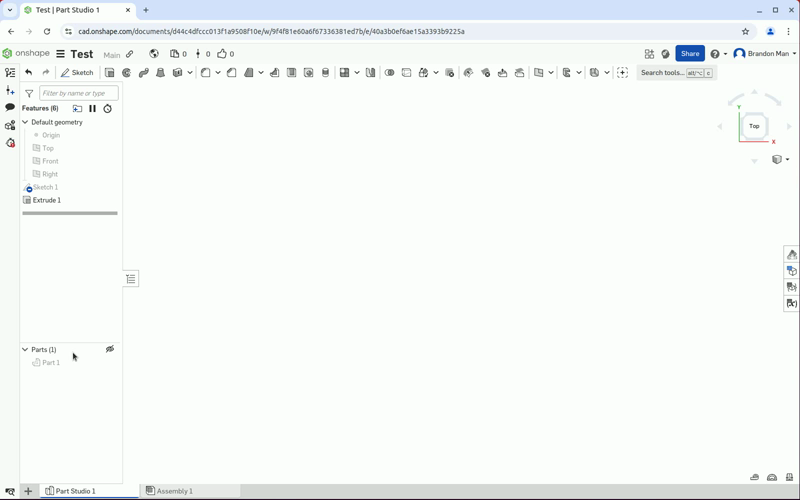
key(up)
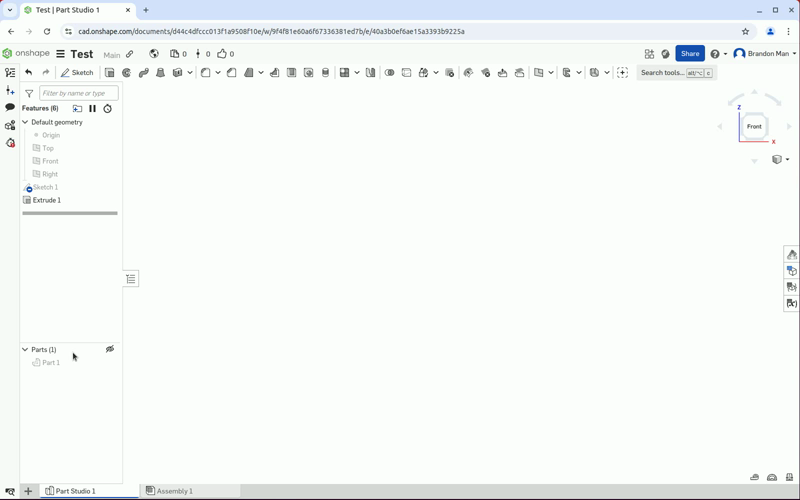
key_up(shift)
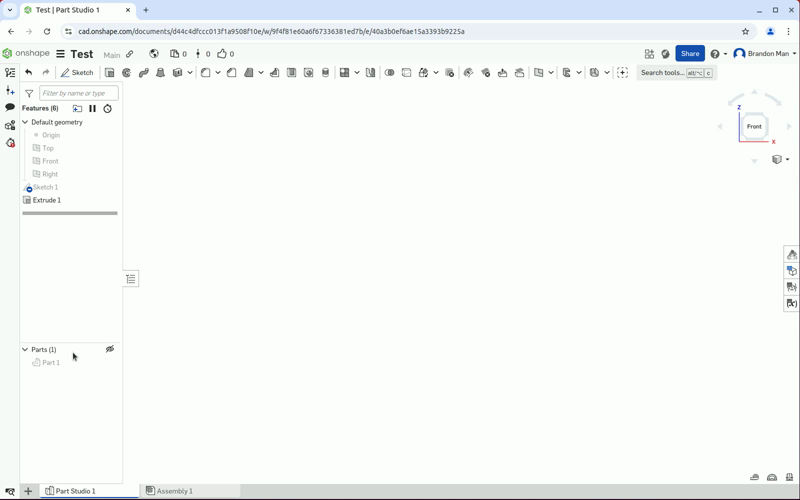
mouse_move(73, 352)
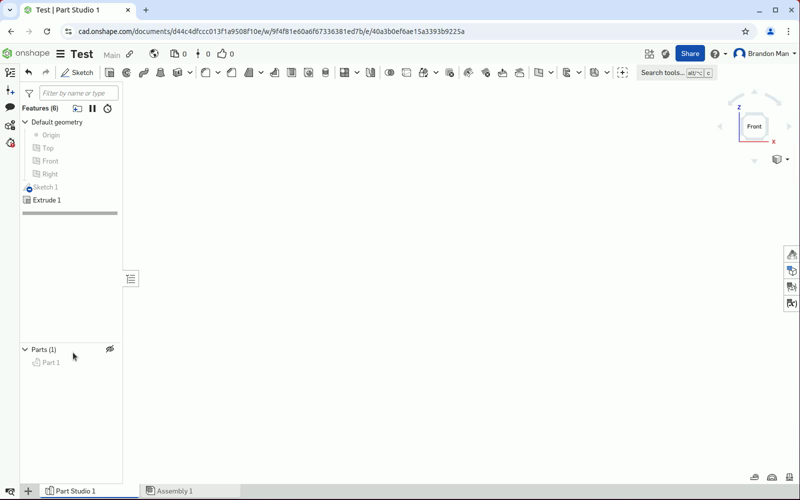
key(shift+y)
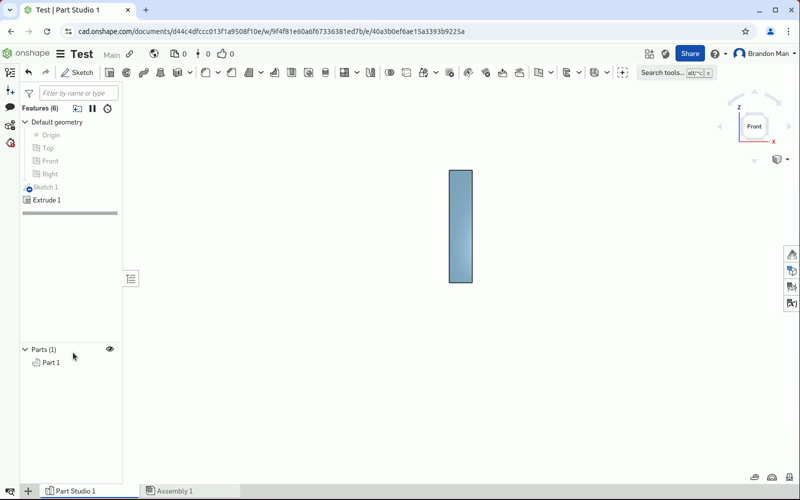
mouse_move(541, 75)
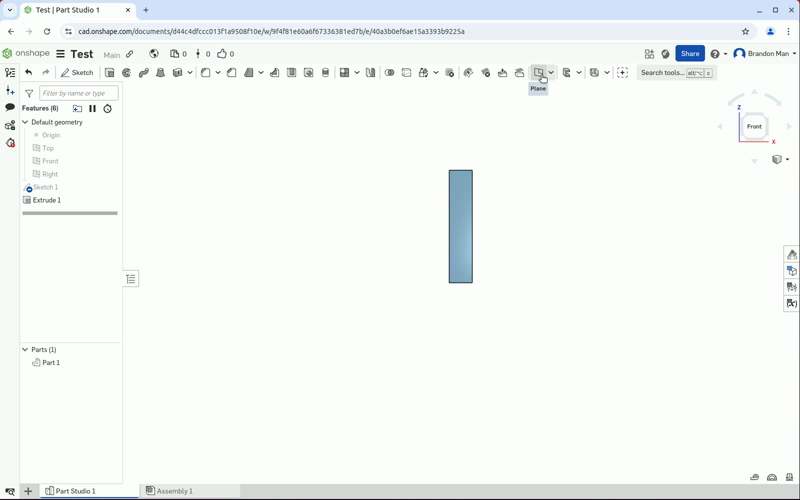
click(541, 75)
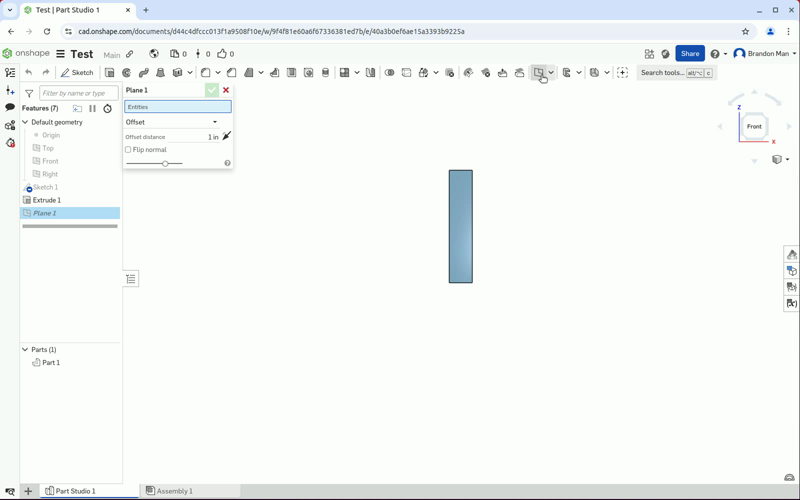
mouse_move(73, 163)
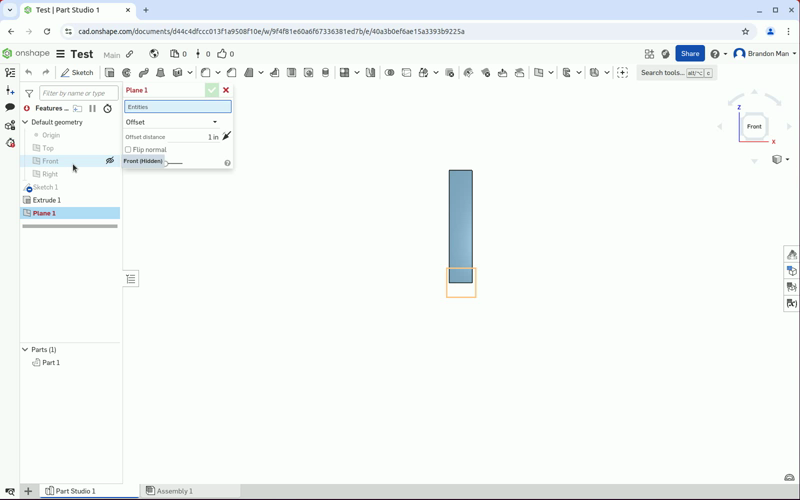
click(73, 163)
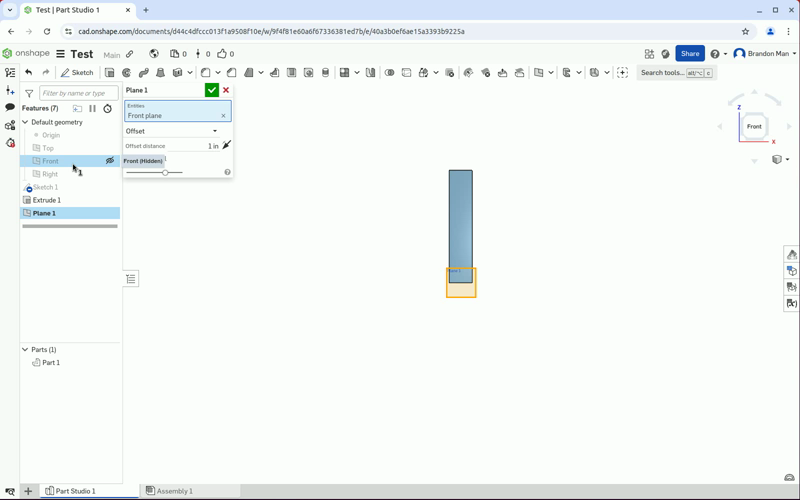
key(tab, 2)
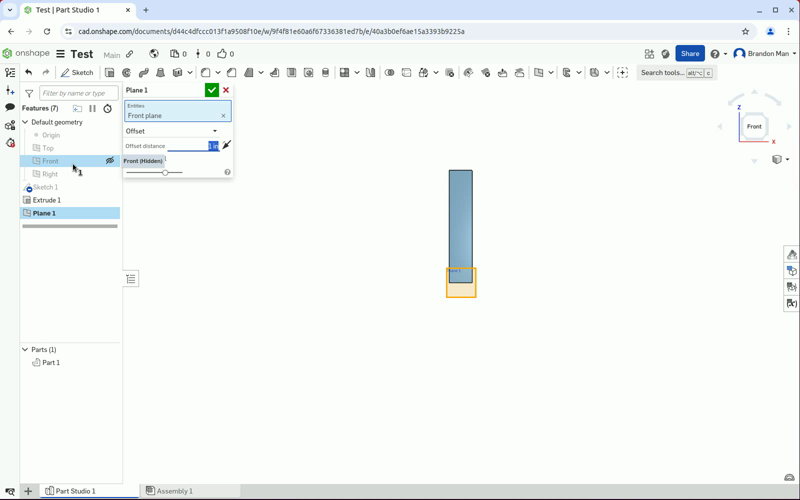
text(0.709)
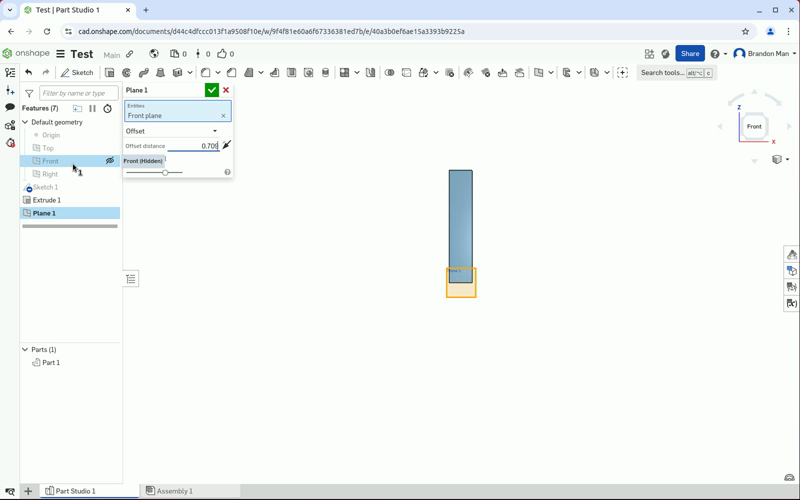
key(enter, 2)
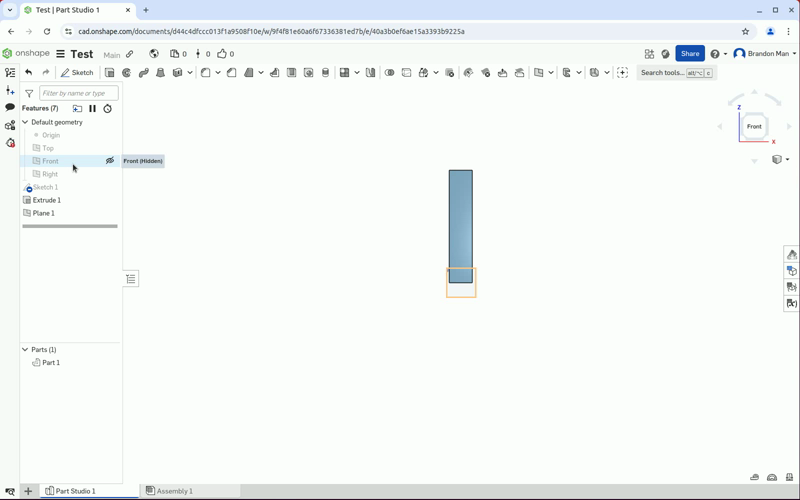
key(shift+s)
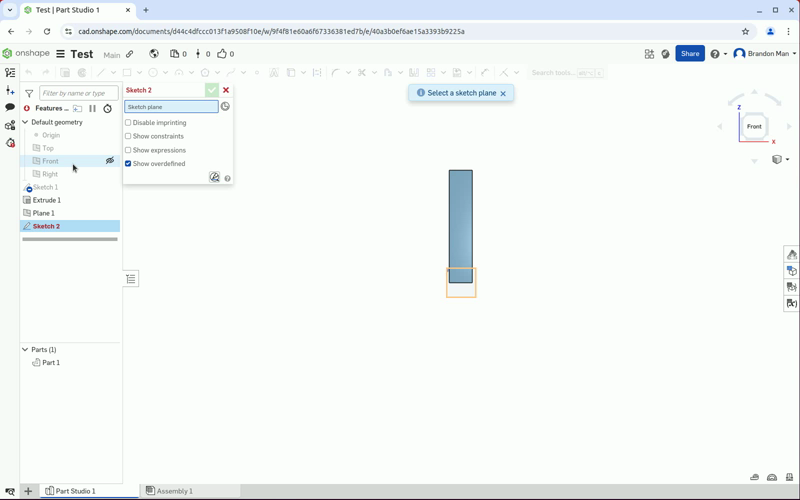
mouse_move(73, 215)
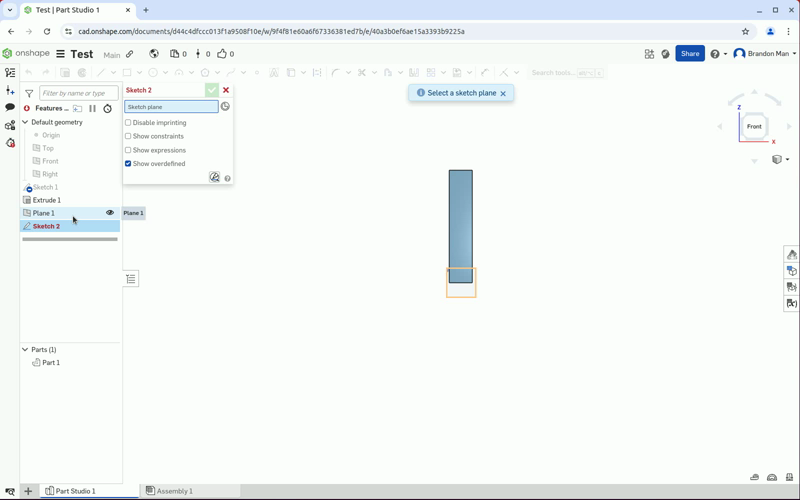
click(73, 215)
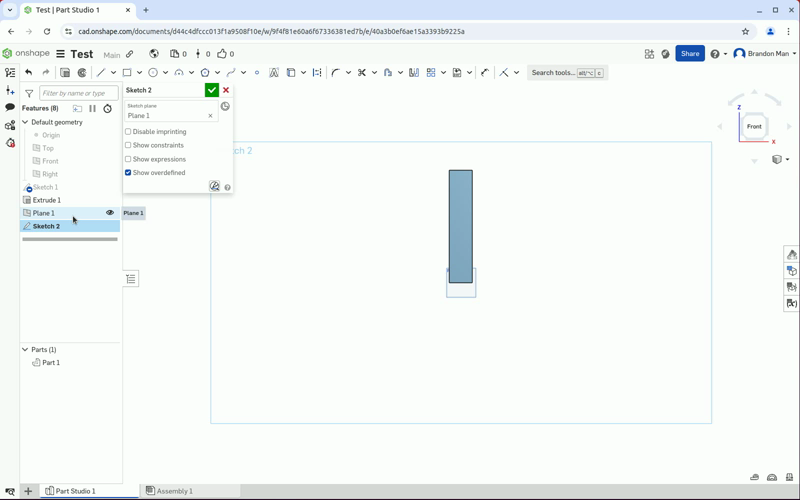
mouse_move(73, 352)
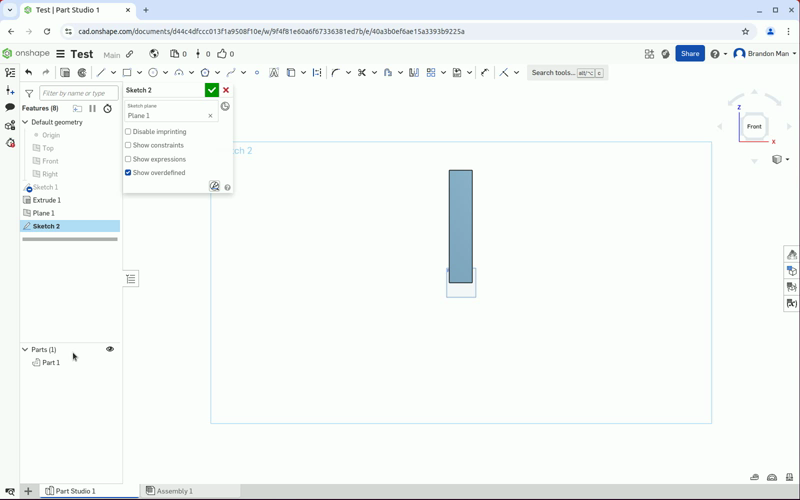
key(y)
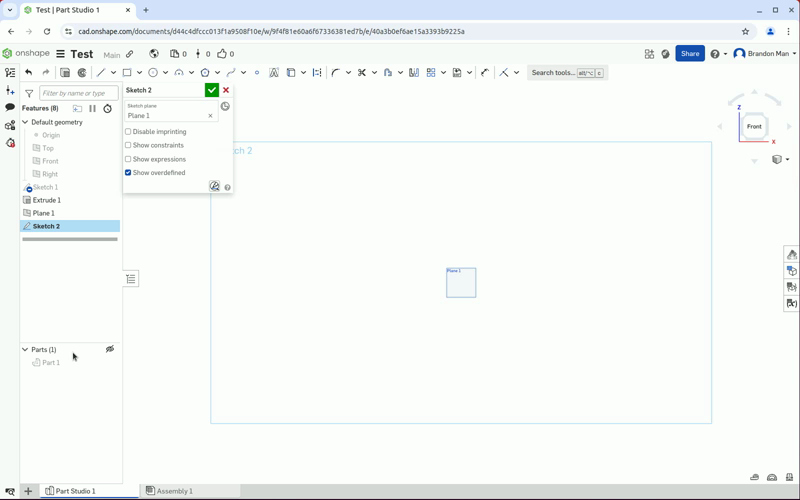
key(c)
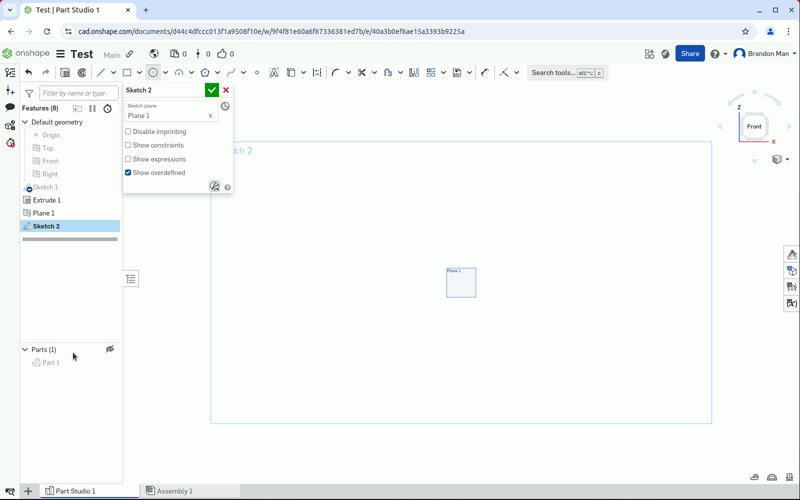
key_down(shift)
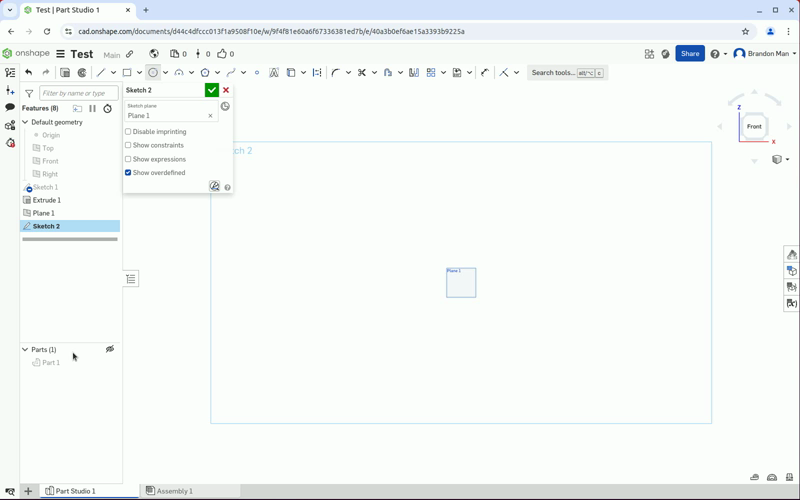
mouse_move(461, 204)
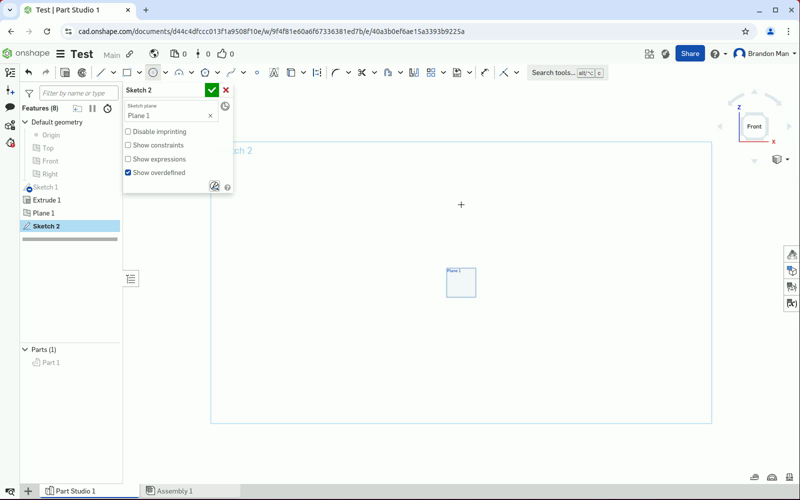
click(461, 204)
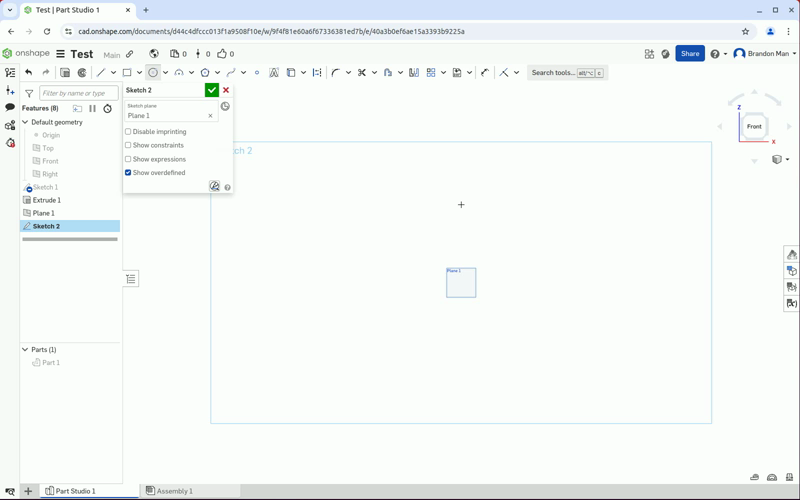
key_up(shift)
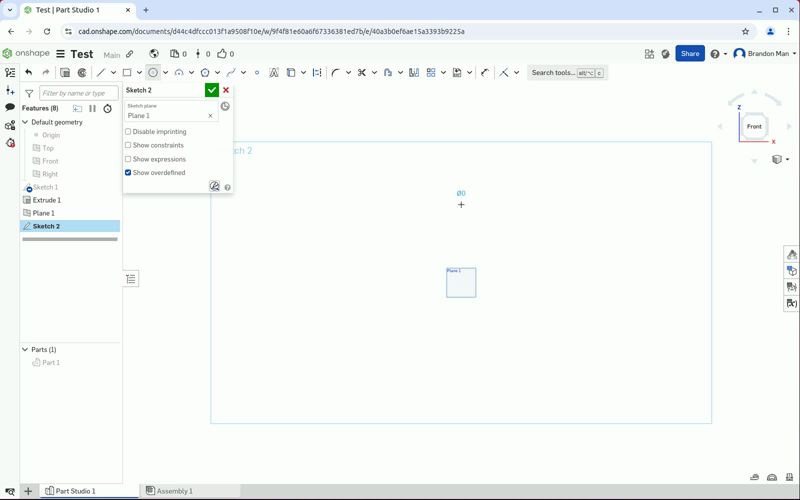
mouse_move(463, 204)
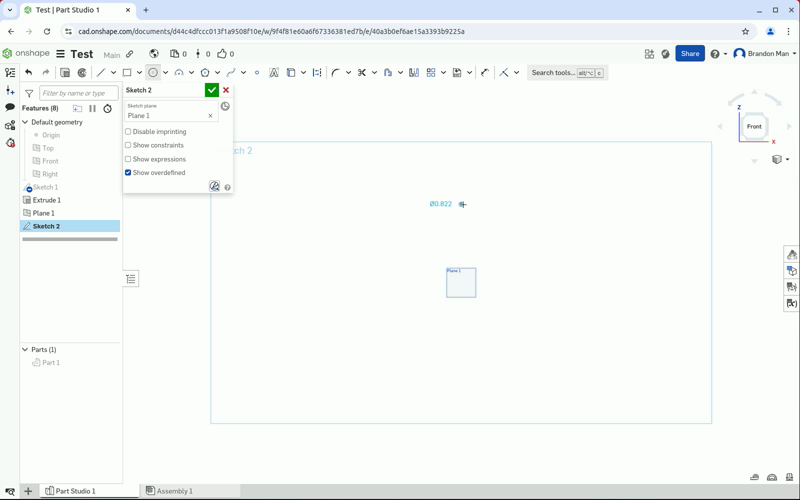
scroll(6)
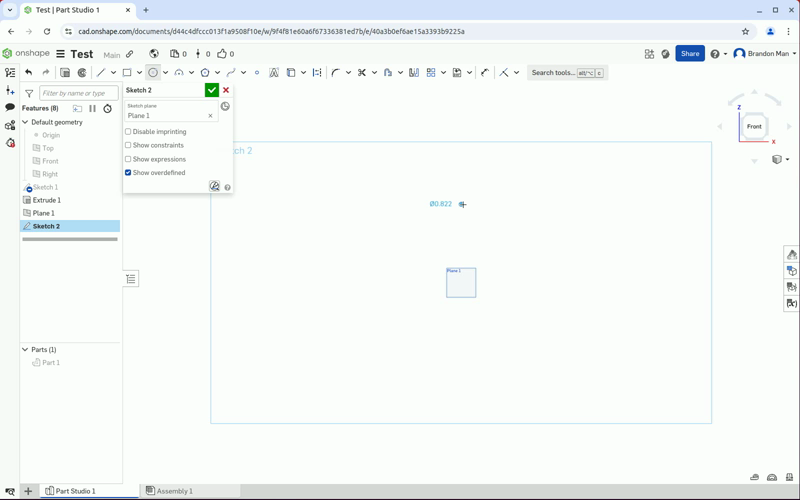
scroll(6)
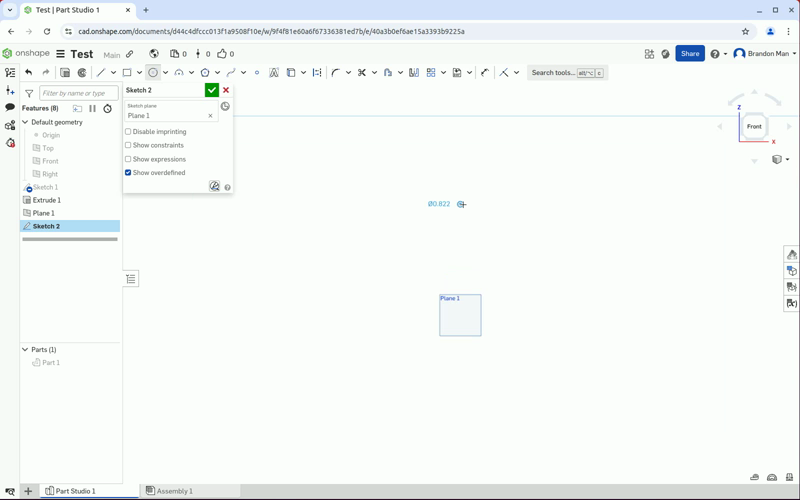
scroll(6)
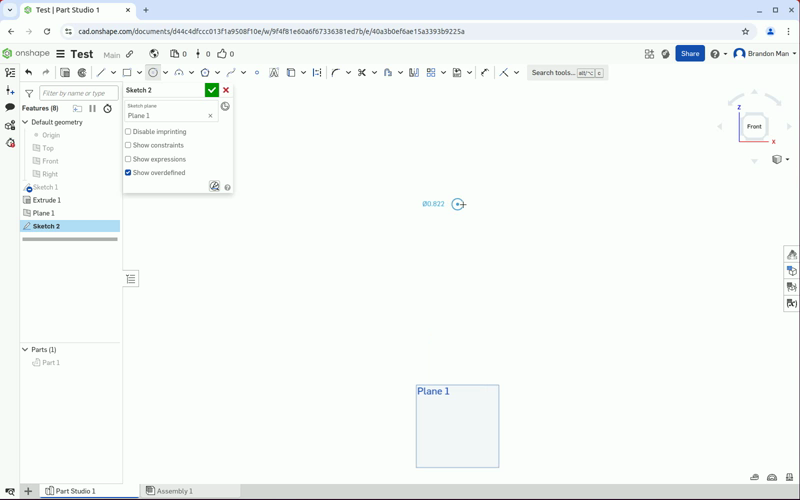
scroll(6)
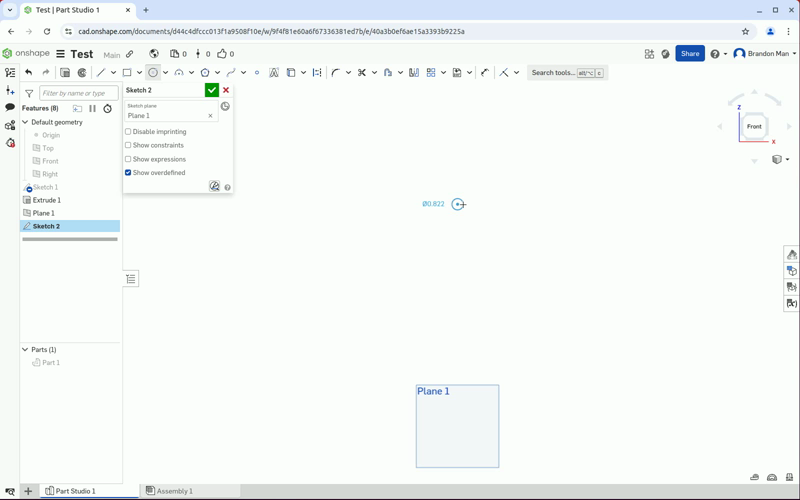
scroll(6)
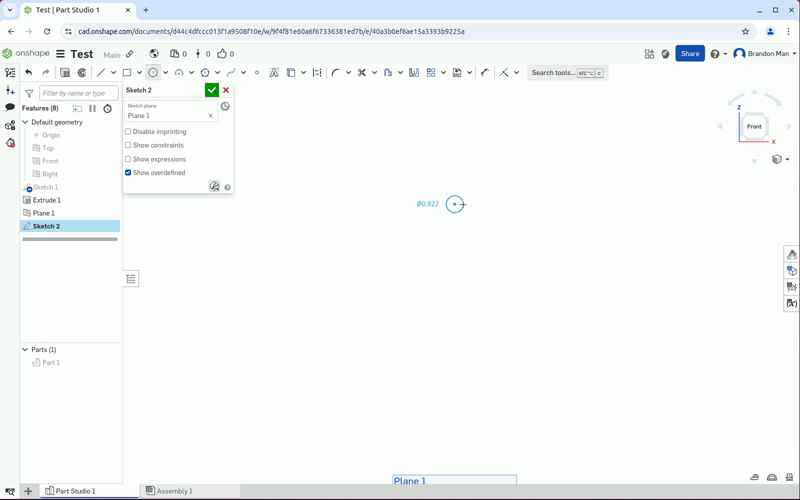
scroll(6)
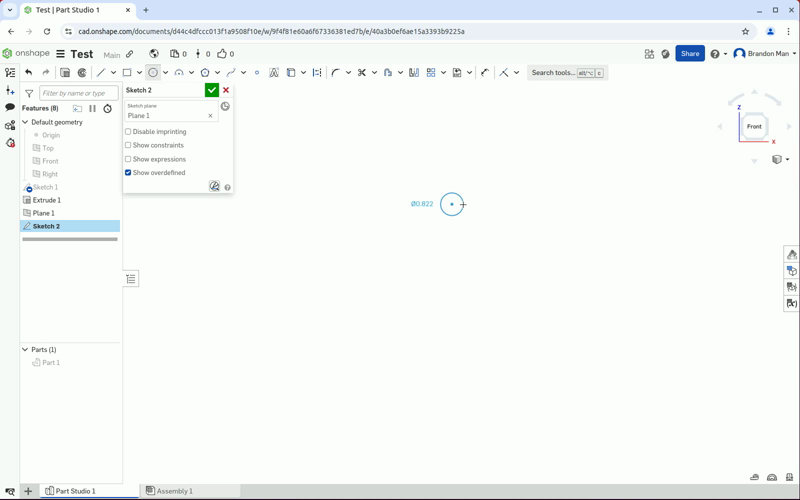
scroll(6)
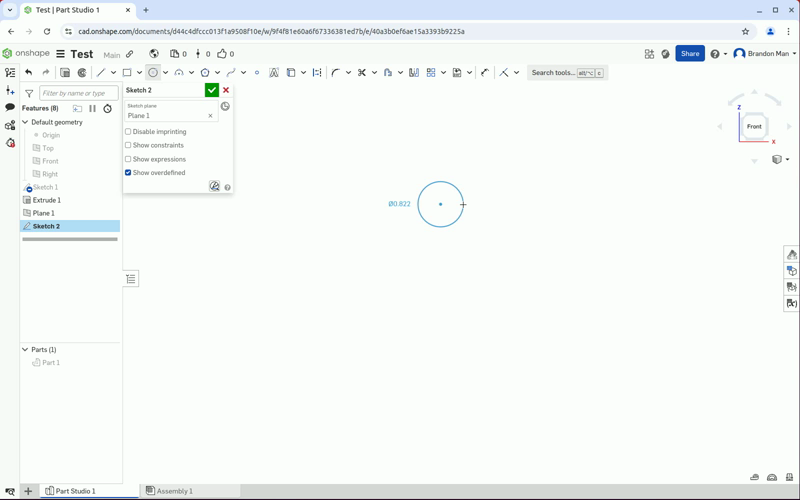
click(463, 204)
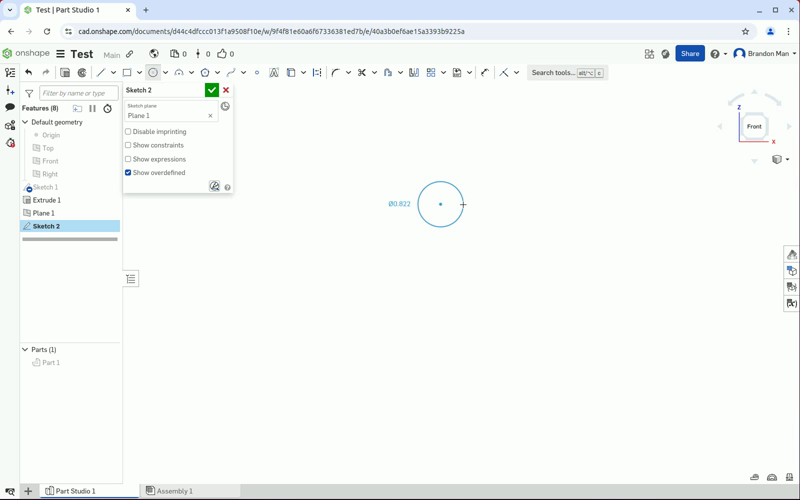
scroll(-6)
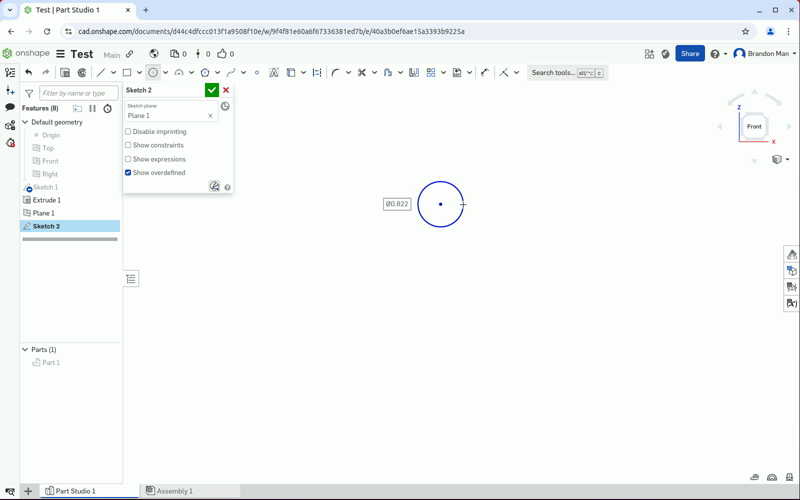
scroll(-6)
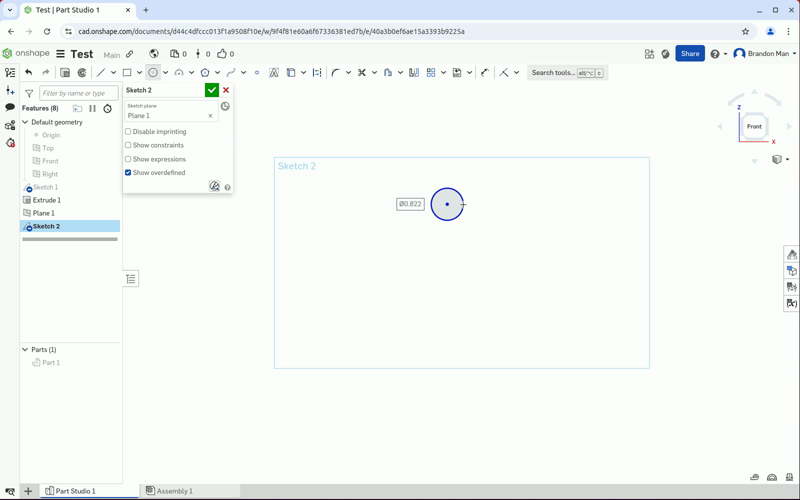
scroll(-6)
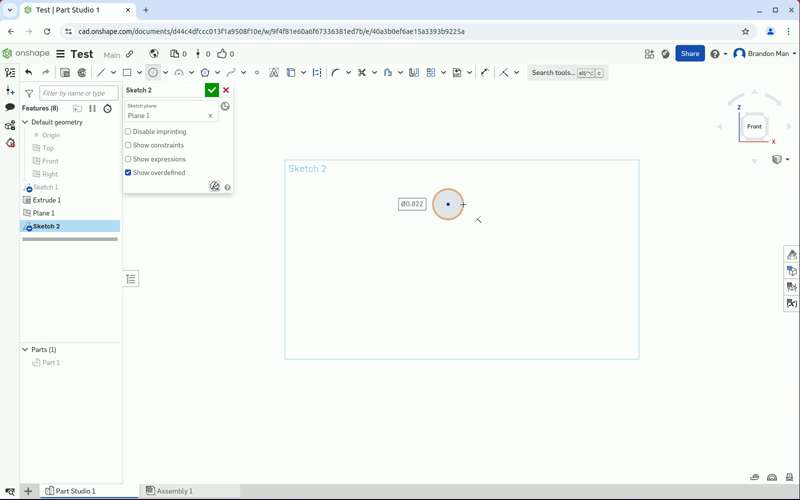
scroll(-6)
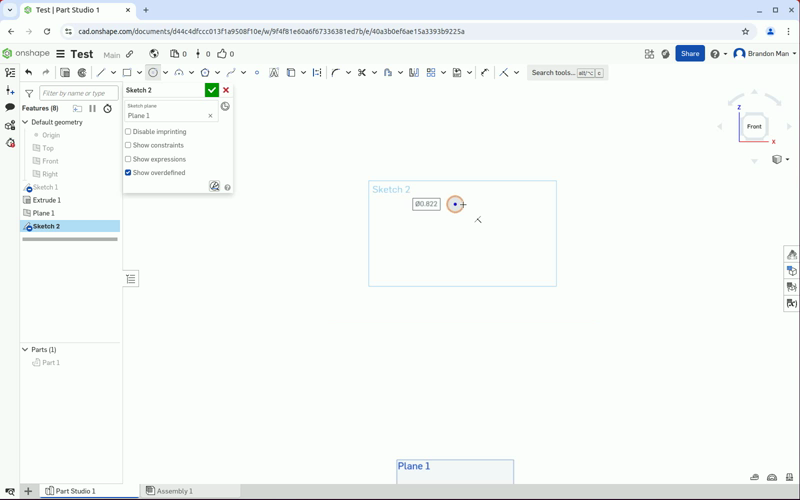
scroll(-6)
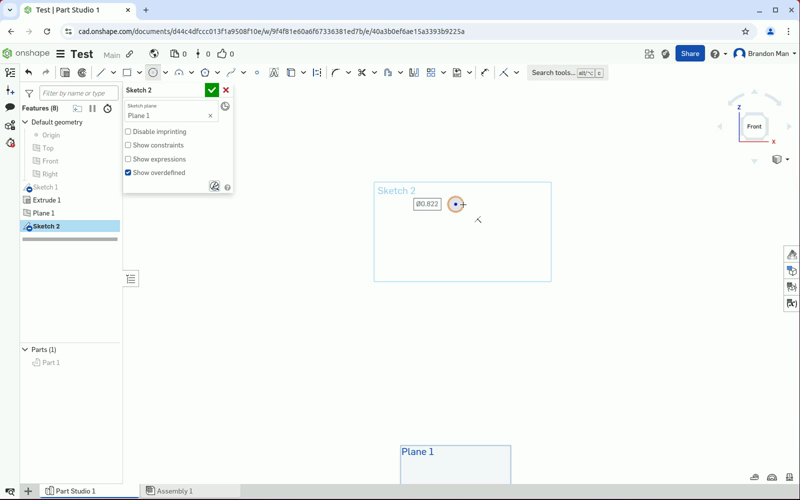
scroll(-6)
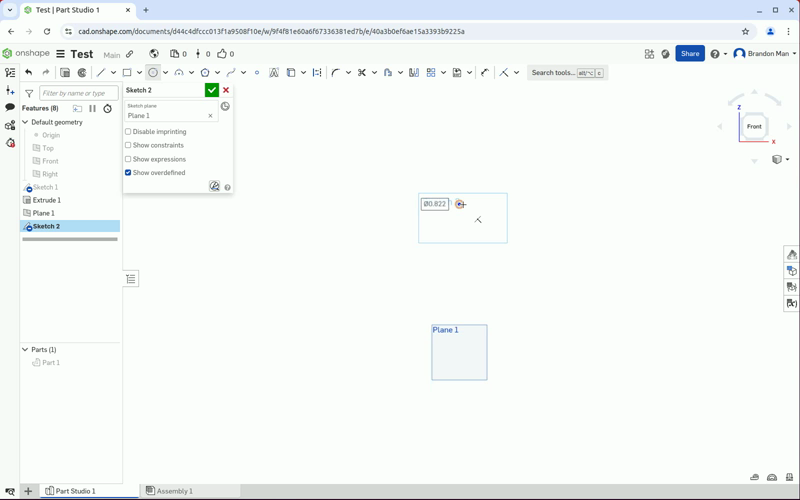
scroll(-6)
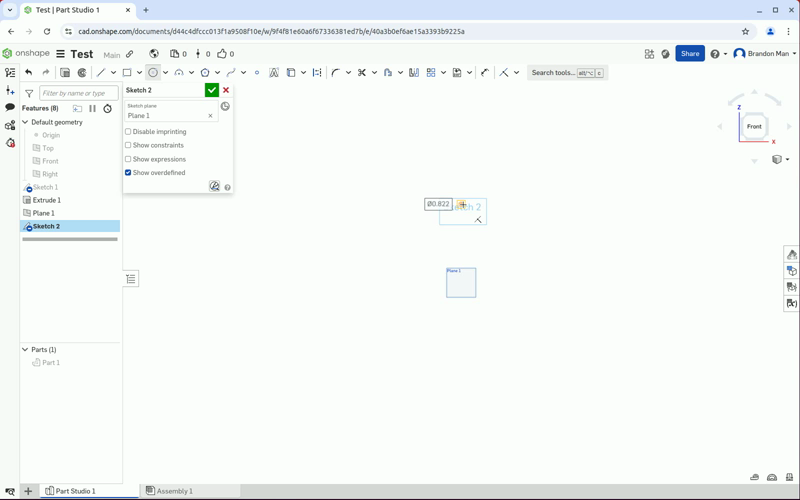
key(esc)
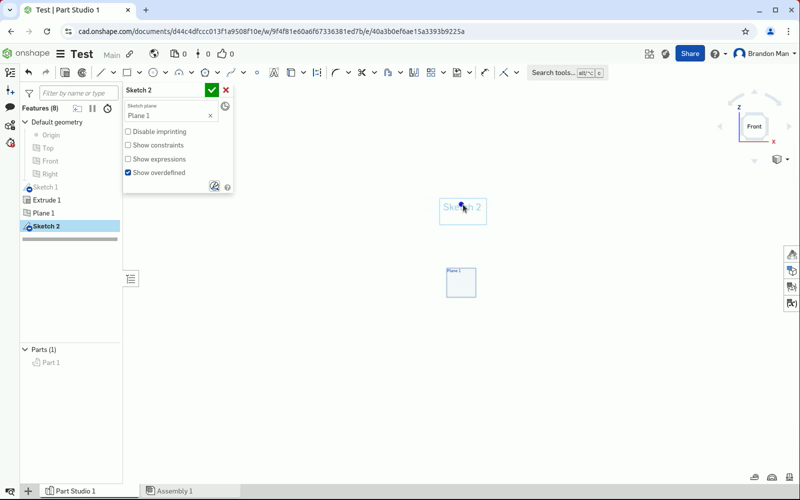
mouse_move(461, 205)
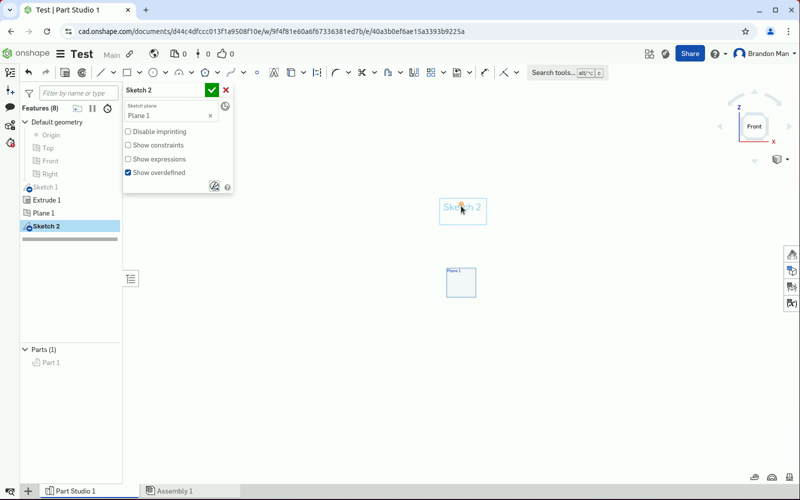
scroll(6)
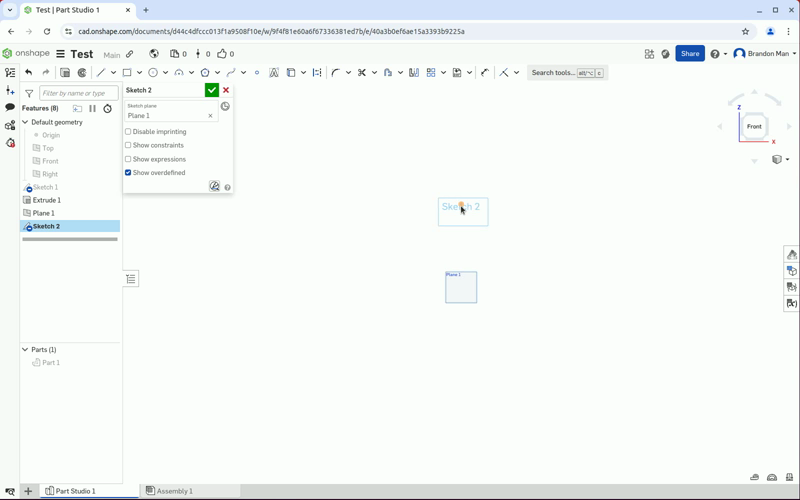
scroll(6)
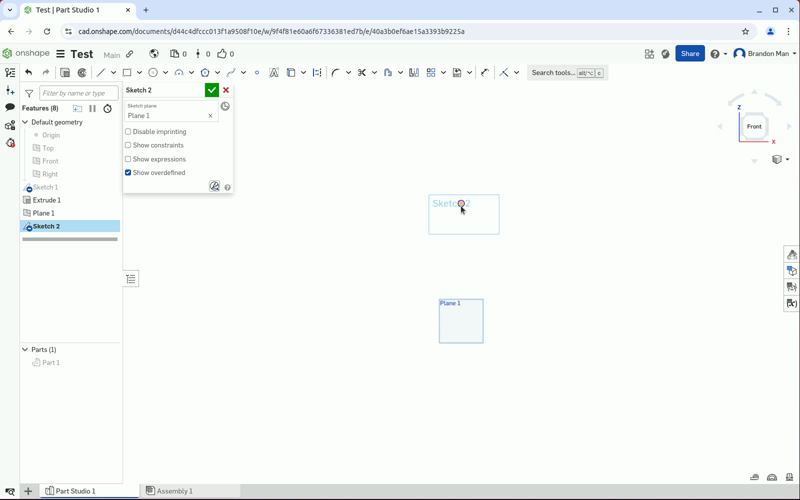
scroll(6)
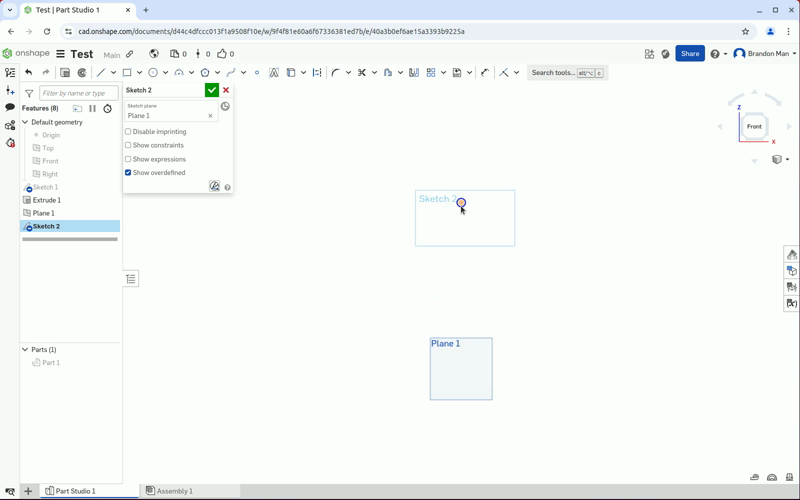
scroll(6)
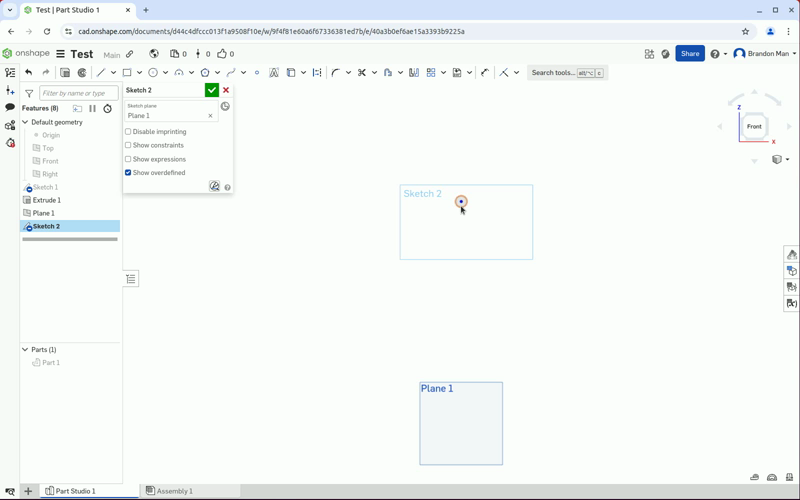
scroll(6)
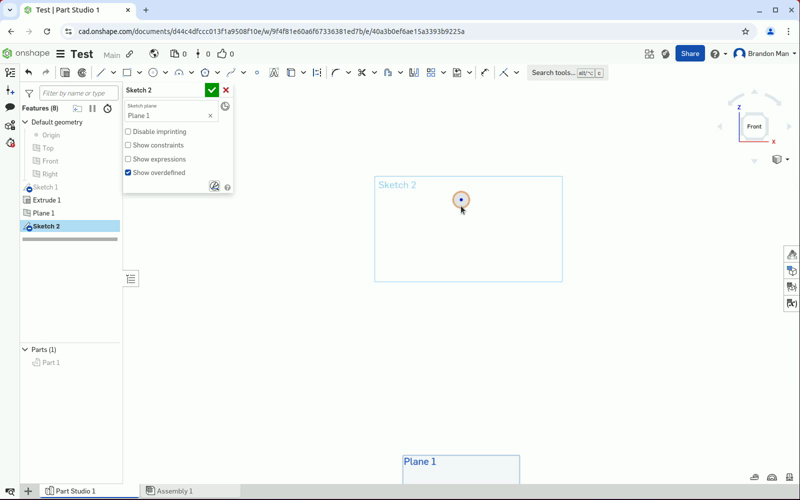
scroll(6)
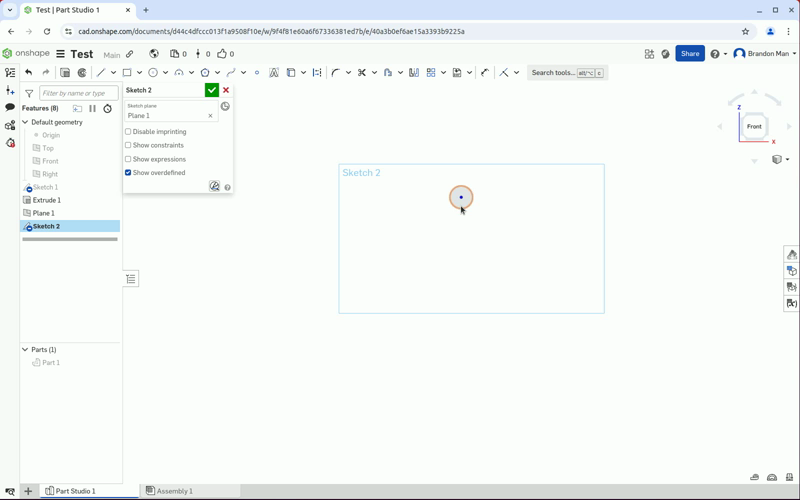
scroll(6)
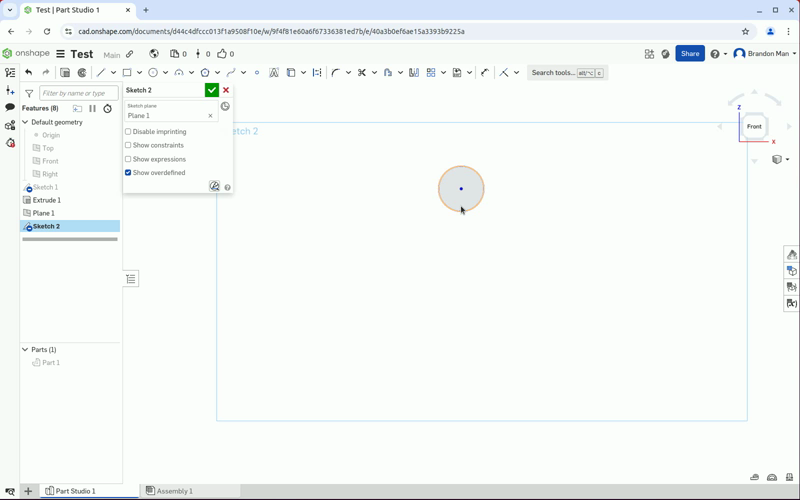
click(461, 205)
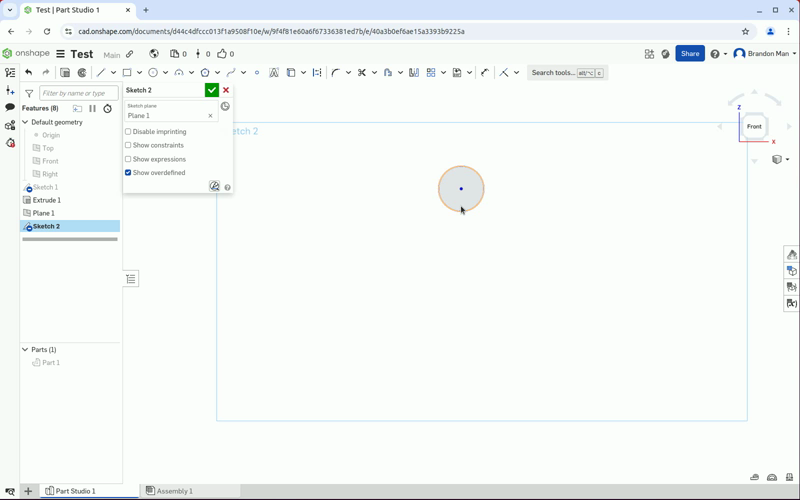
scroll(-6)
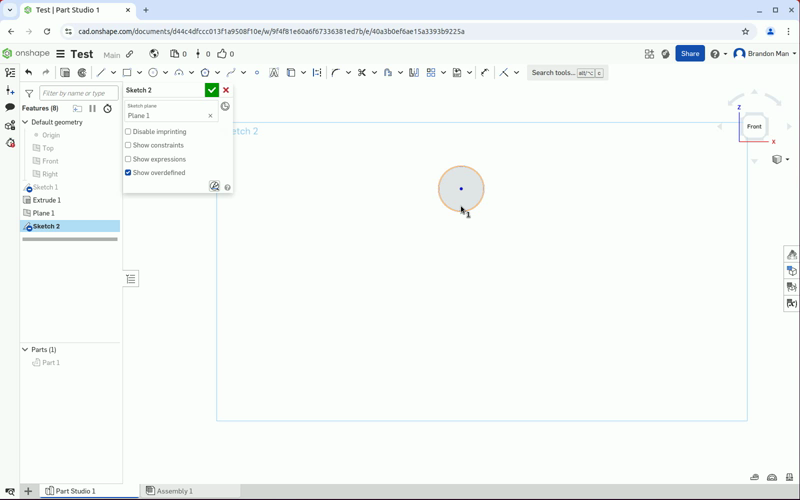
scroll(-6)
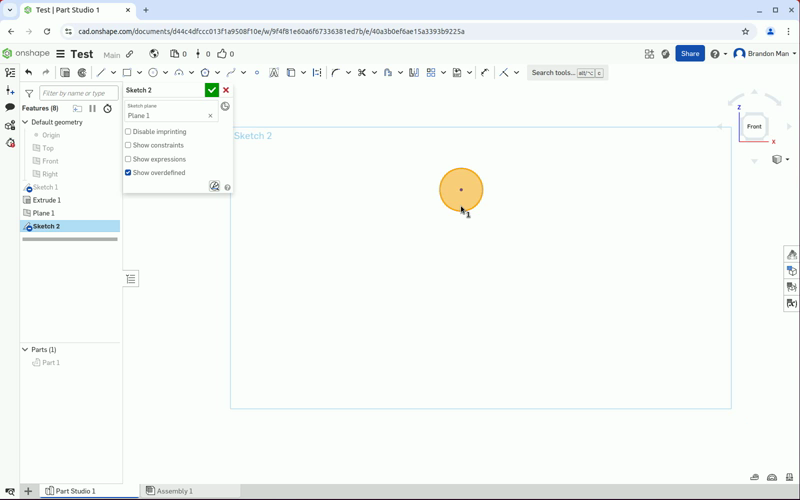
scroll(-6)
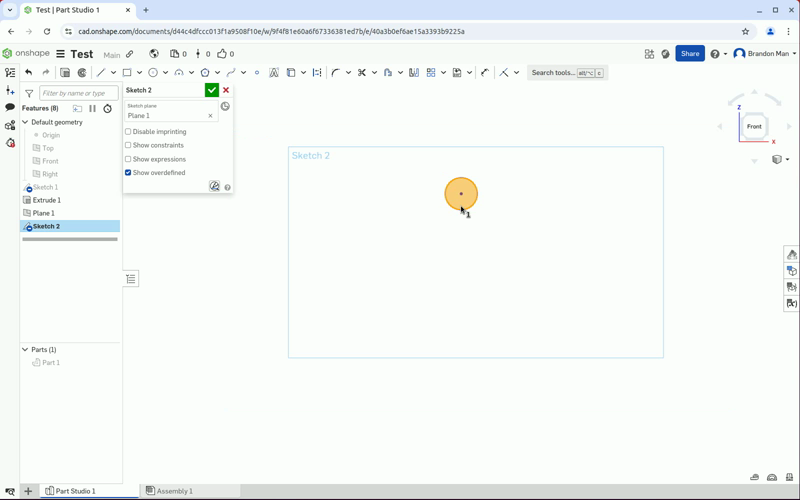
scroll(-6)
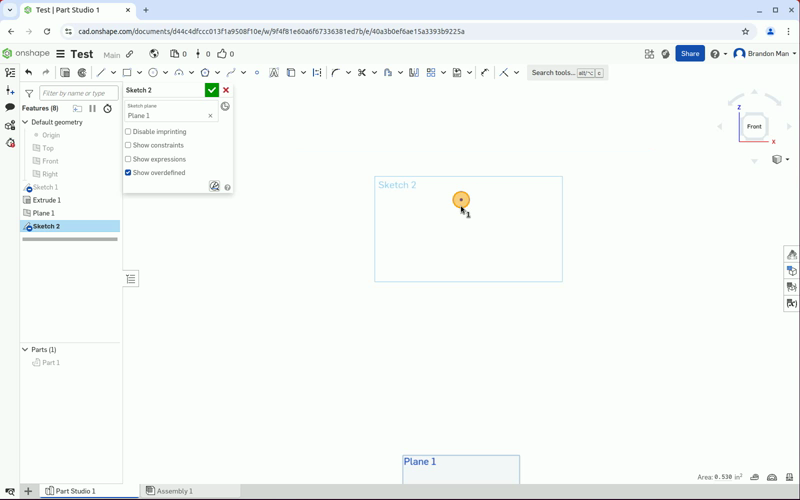
scroll(-6)
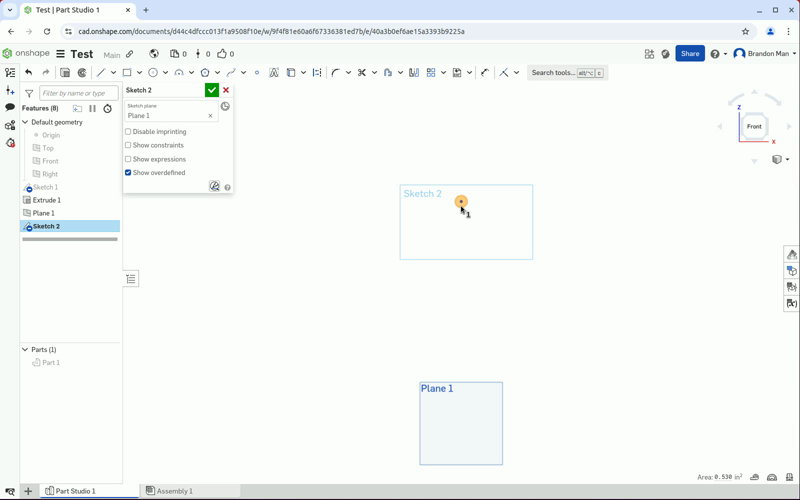
scroll(-6)
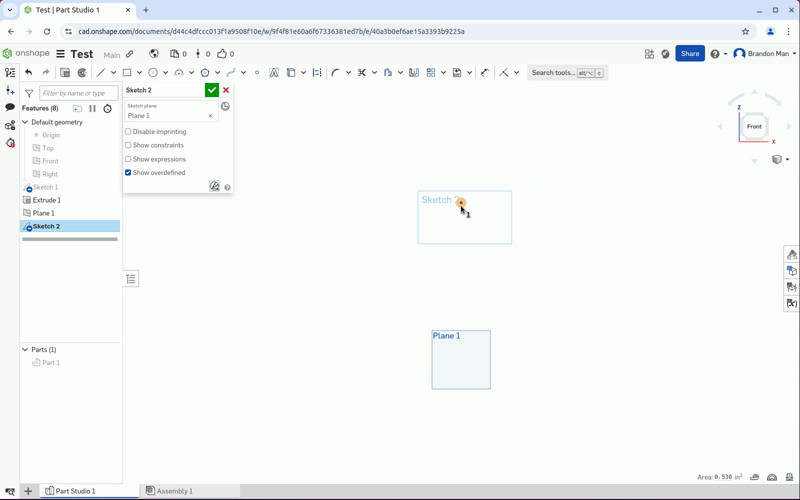
scroll(-6)
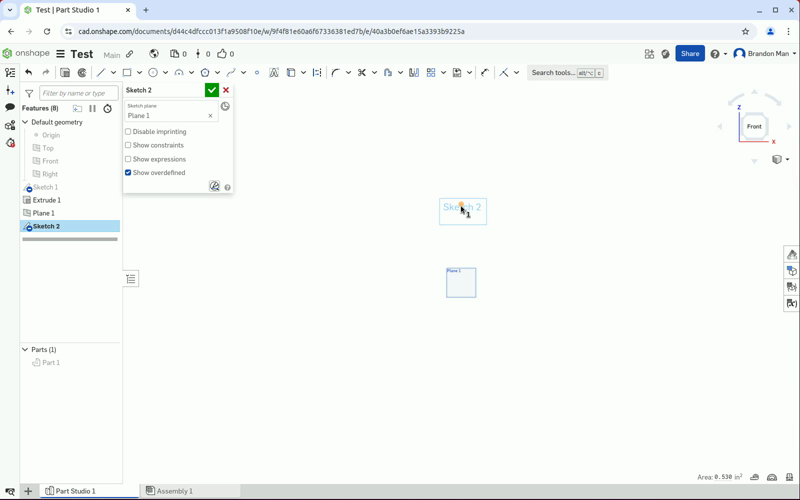
mouse_move(73, 352)
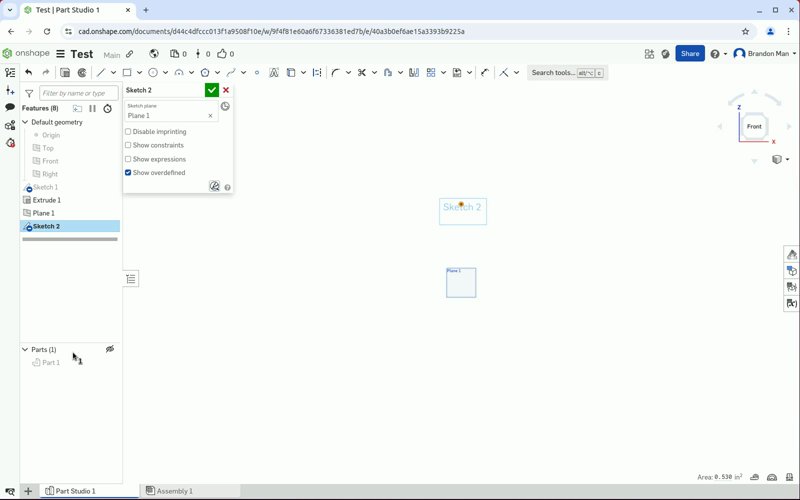
key(shift+y)
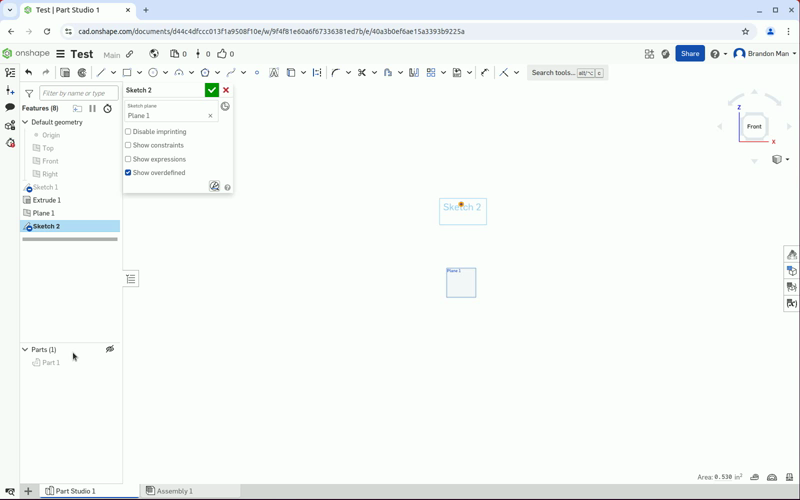
key(shift+e)
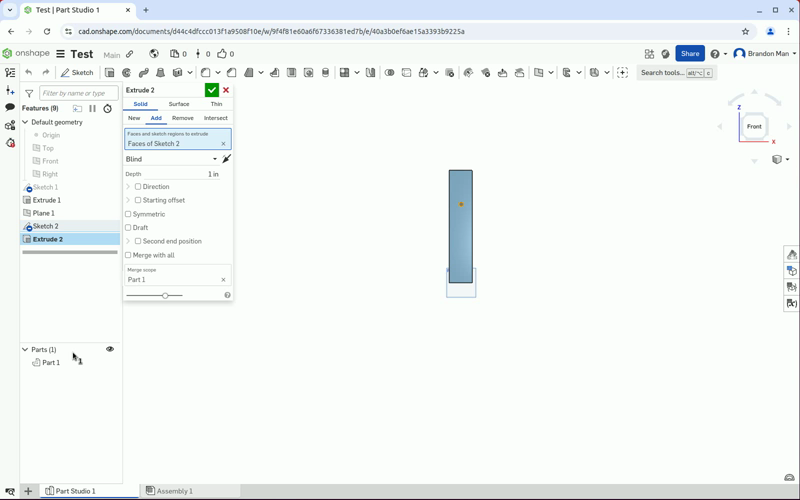
mouse_move(143, 106)
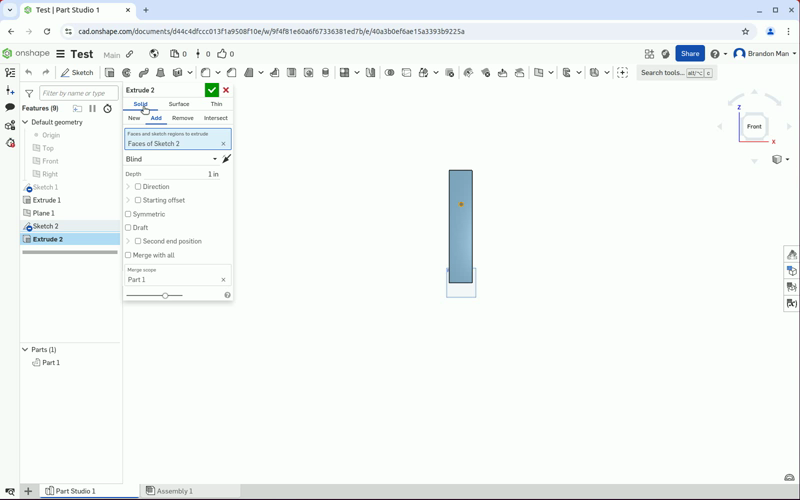
click(143, 106)
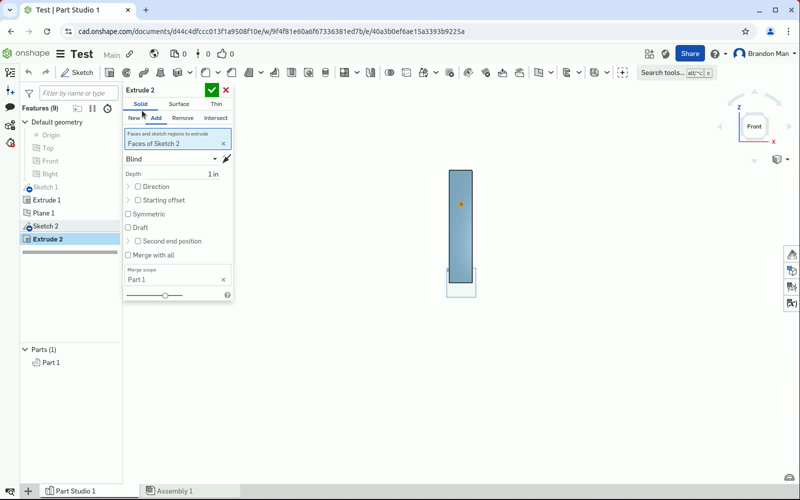
mouse_move(137, 120)
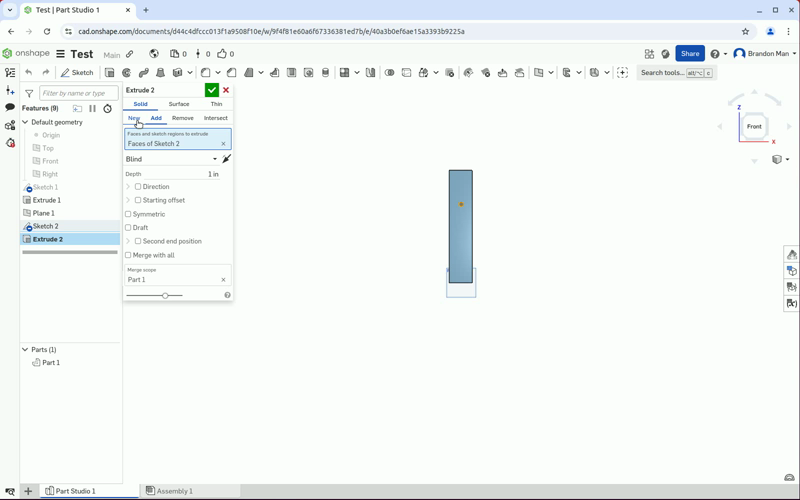
click(137, 120)
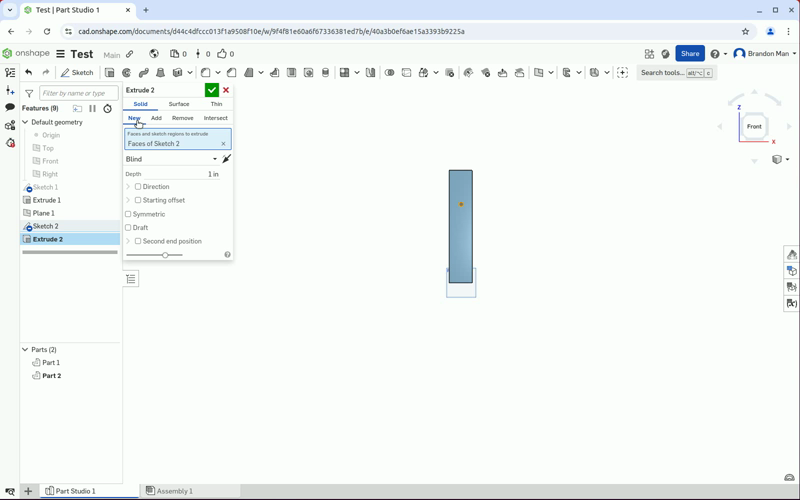
key(tab, 4)
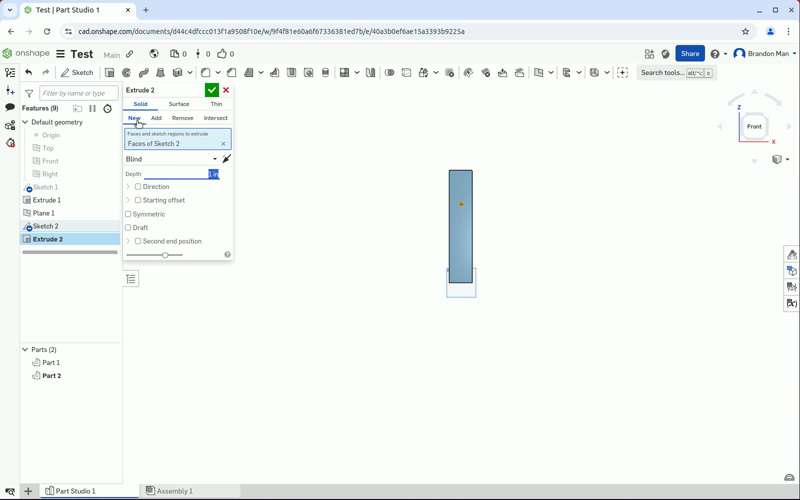
text(1.204)
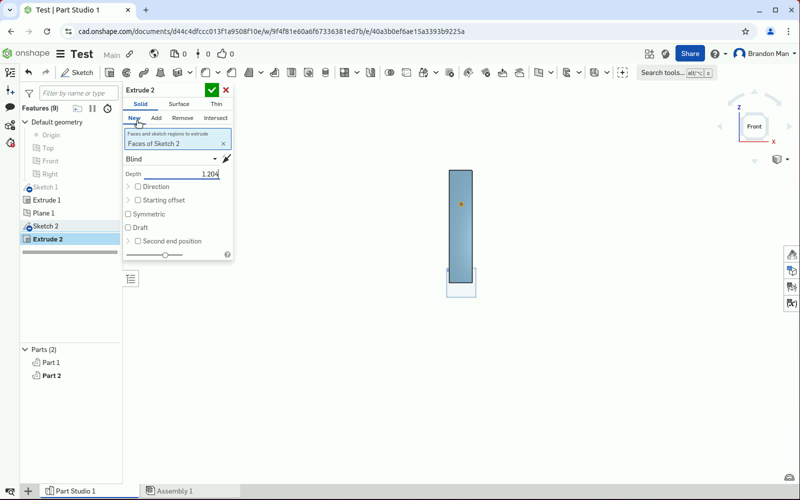
key(enter)
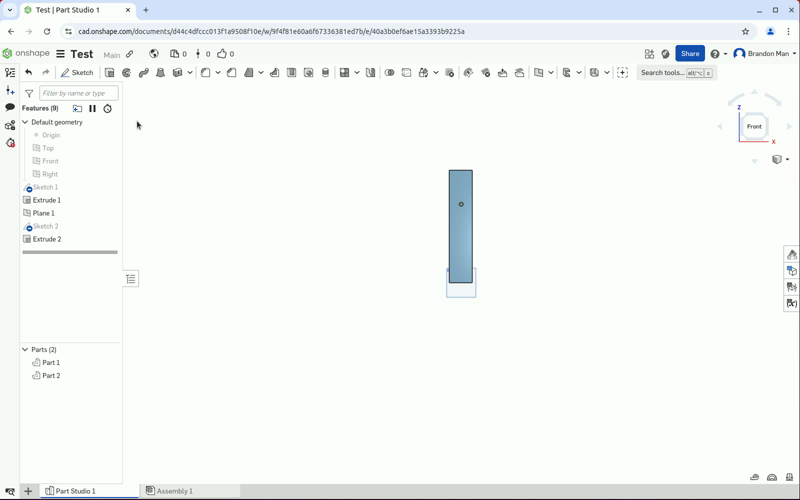
key(shift+h)
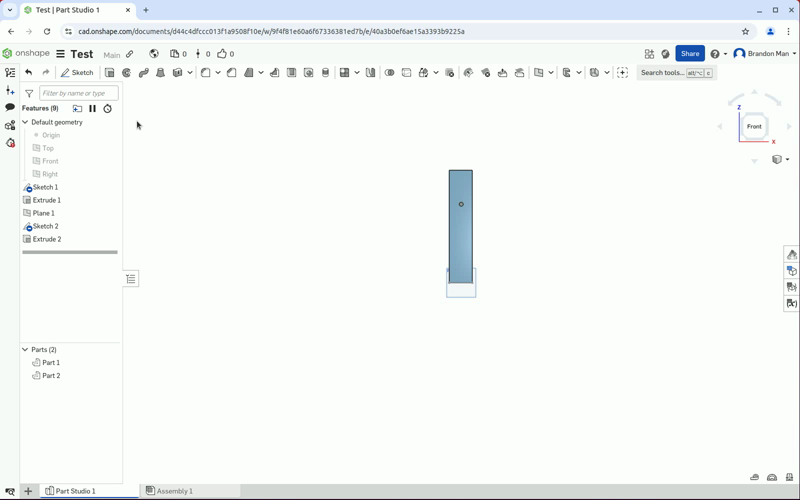
key(shift+h)
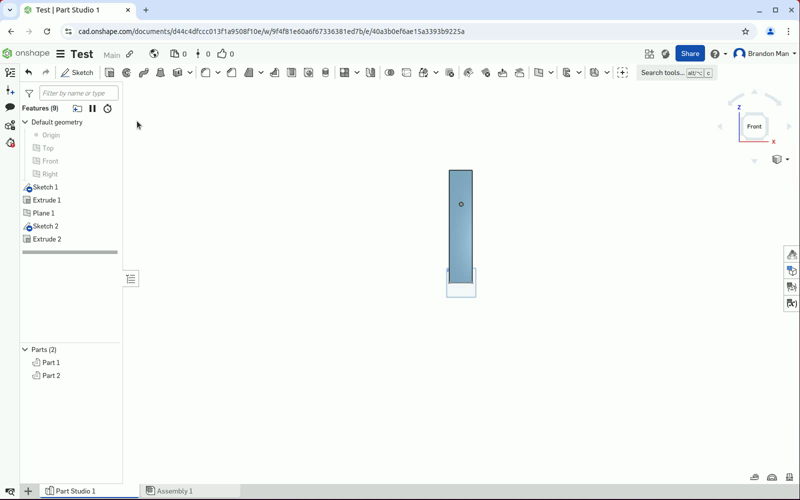
key(shift+7)
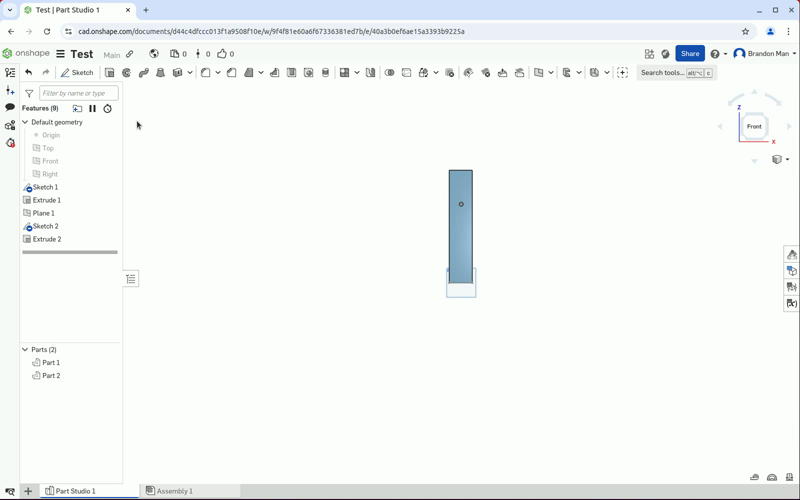
key(left, 2)
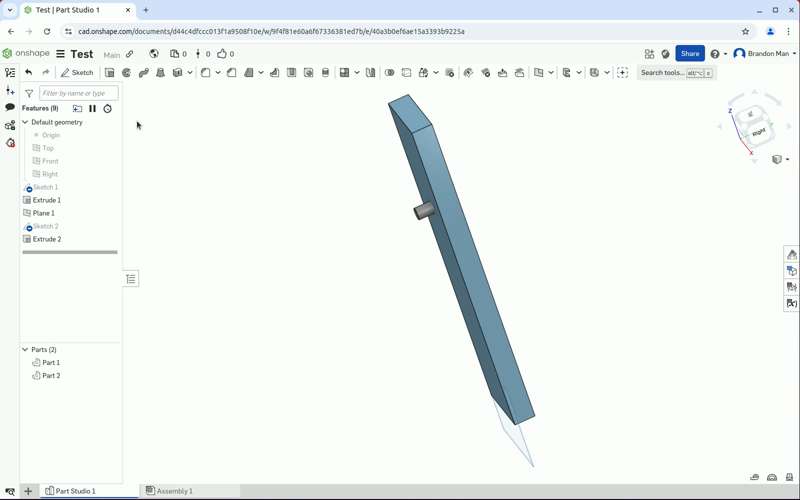
key(down, 2)
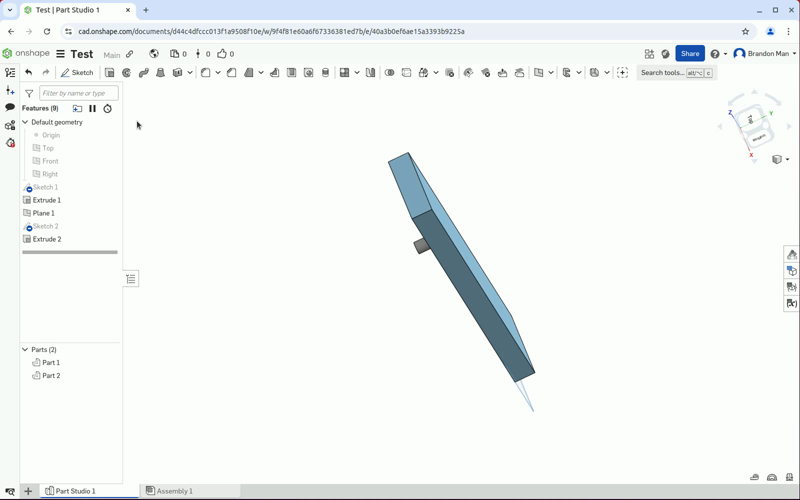
key(up, 2)
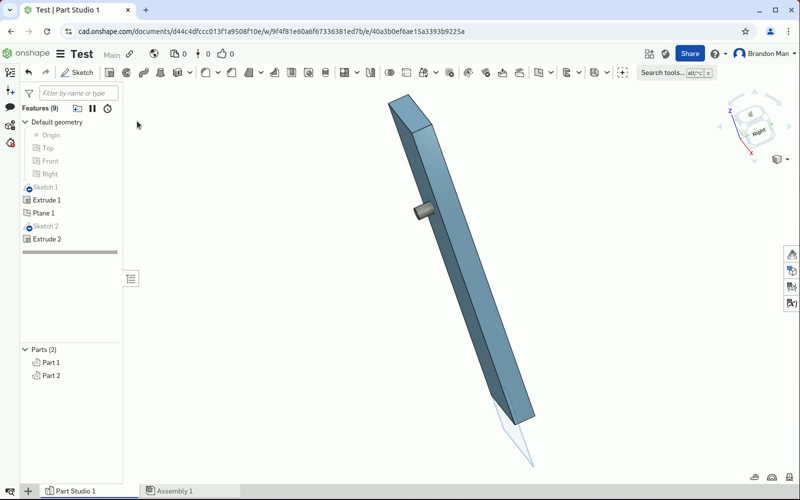
key(right, 2)
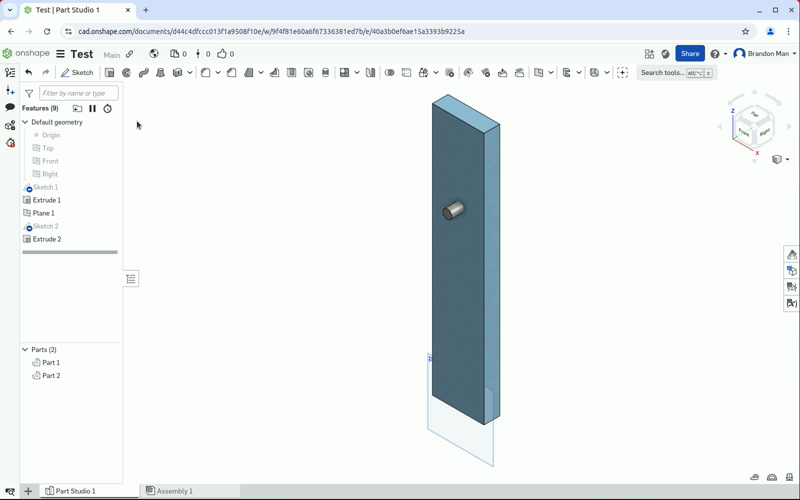
mouse_move(73, 189)
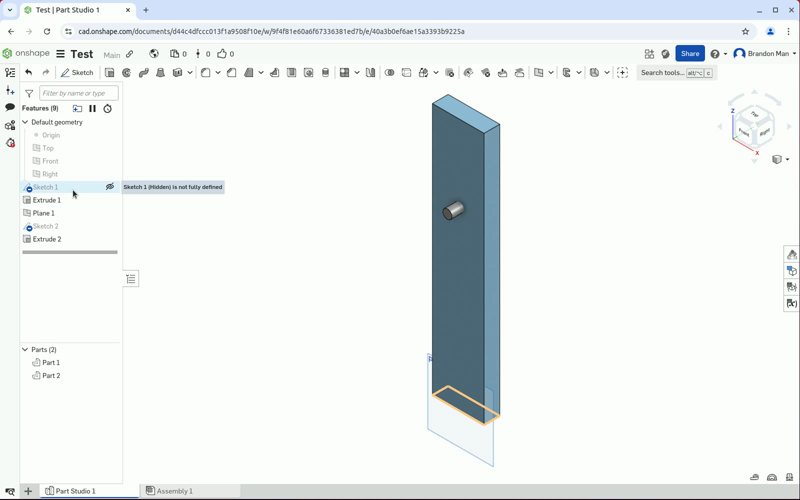
click(73, 189)